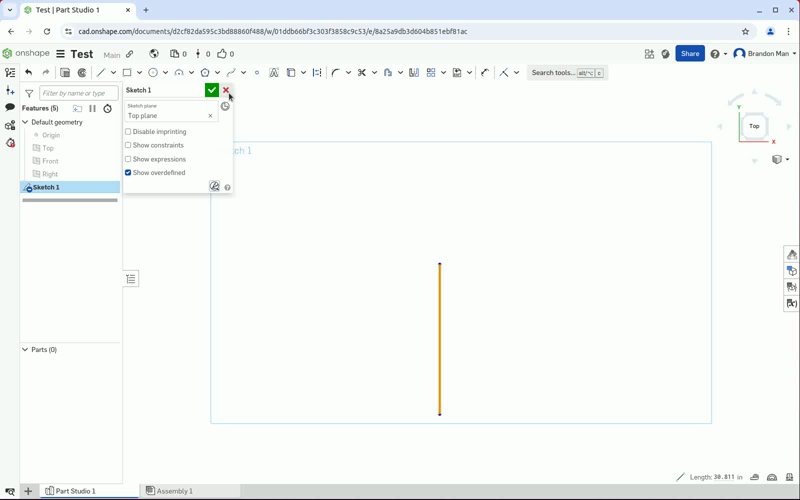
key(shift+h)
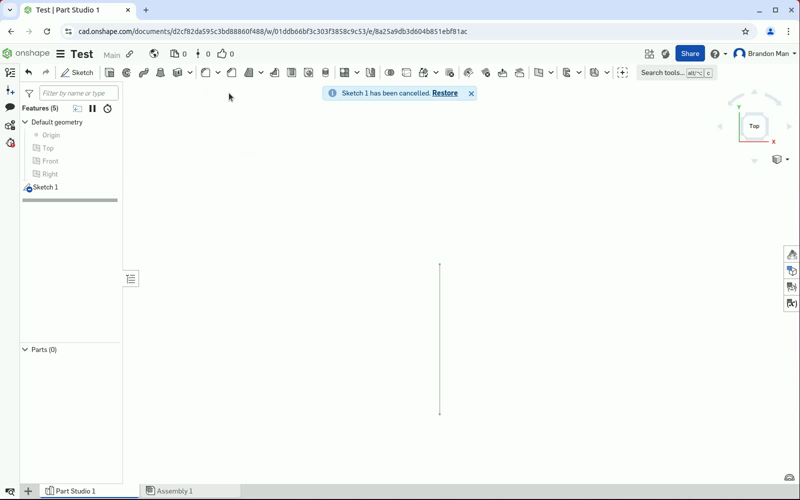
key(shift+s)
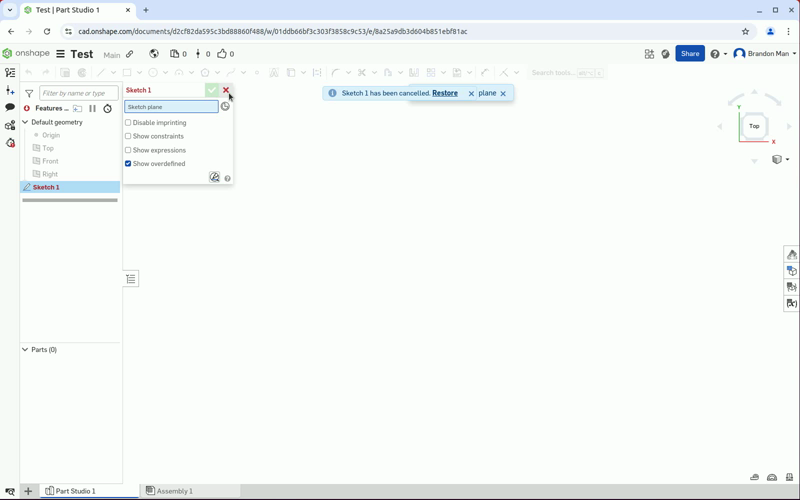
mouse_move(73, 150)
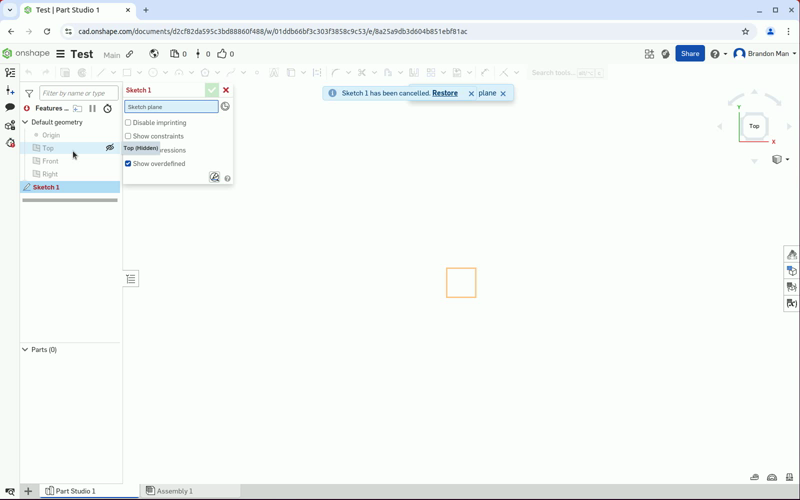
click(73, 150)
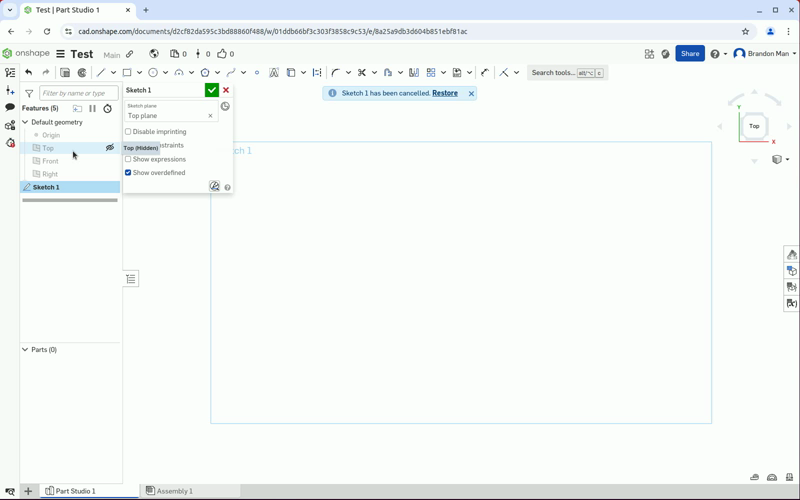
mouse_move(73, 352)
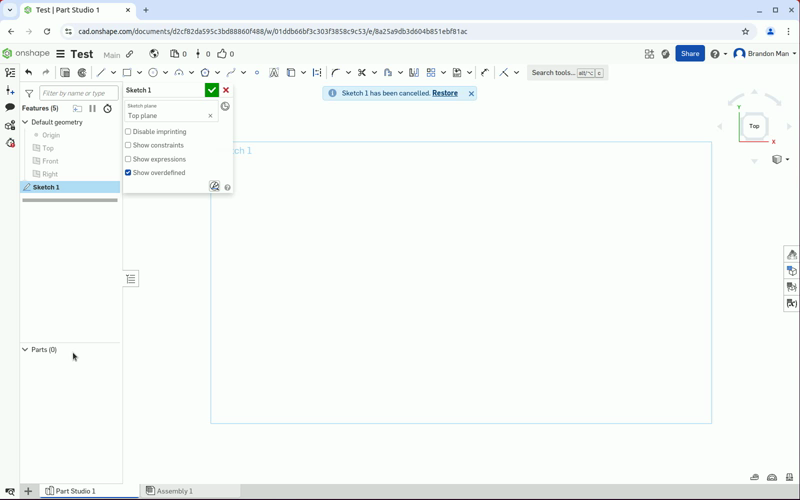
key(y)
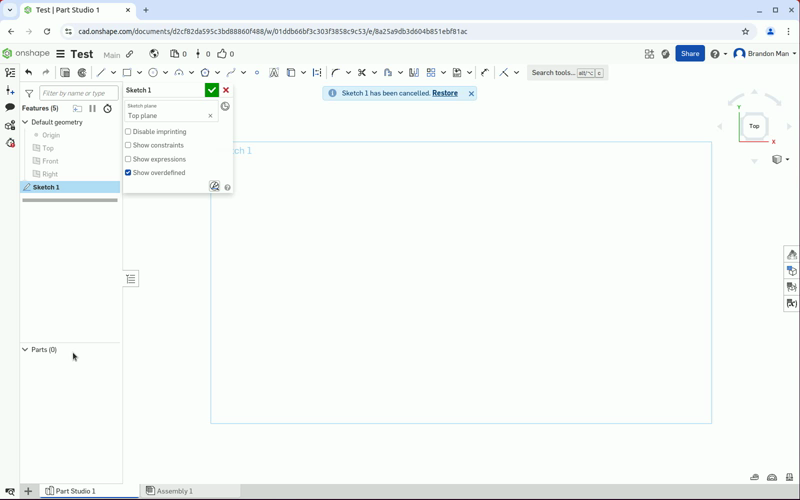
key(c)
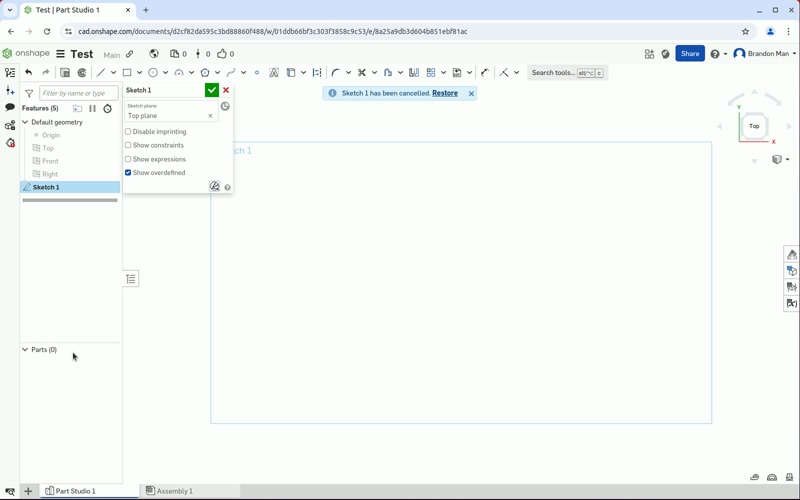
key_down(shift)
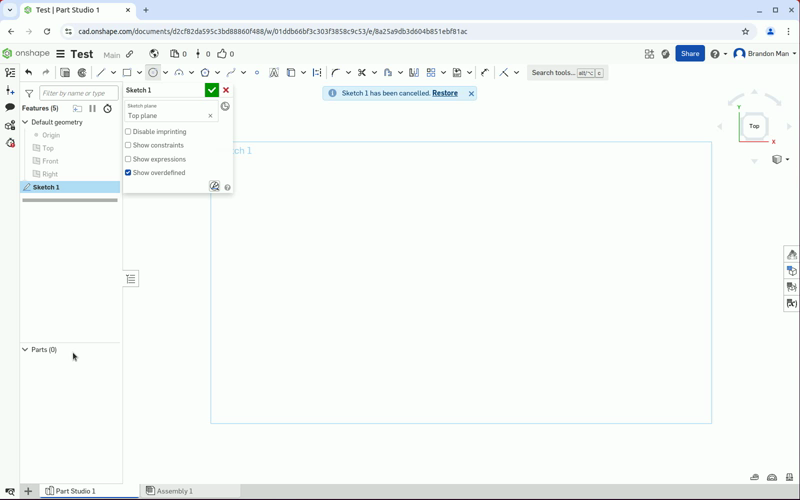
mouse_move(460, 282)
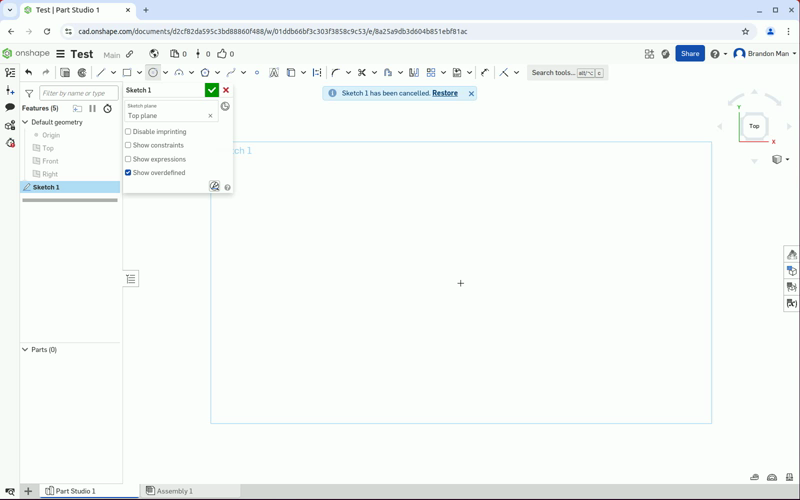
click(460, 282)
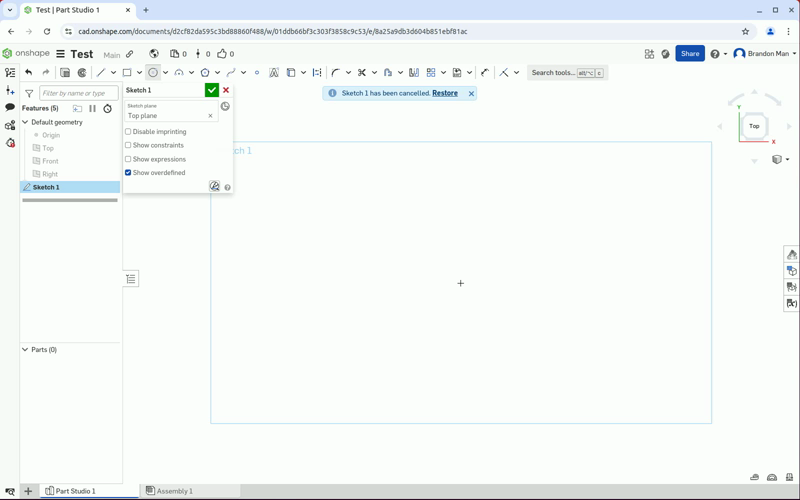
key_up(shift)
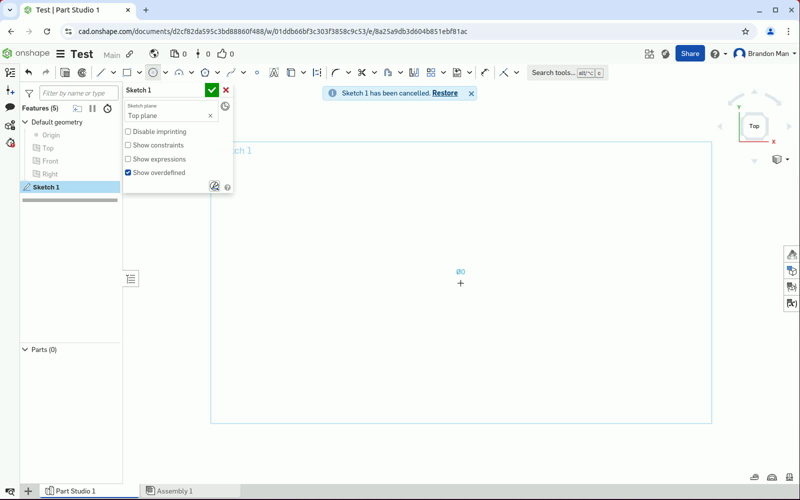
mouse_move(565, 282)
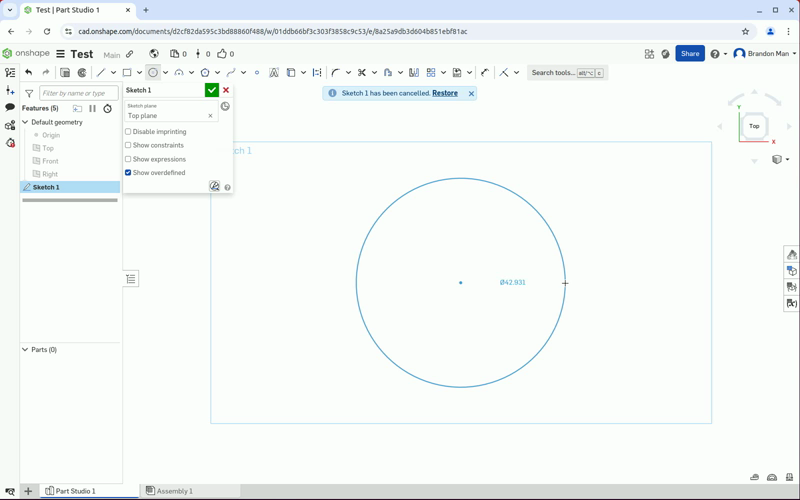
click(565, 282)
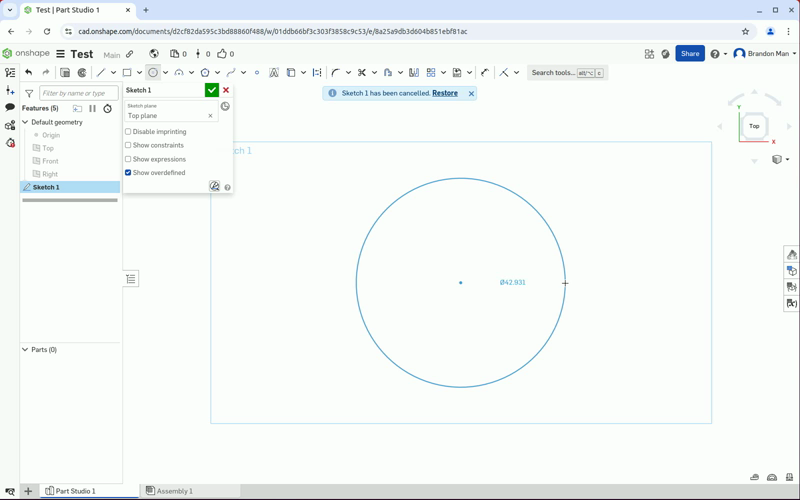
key(esc)
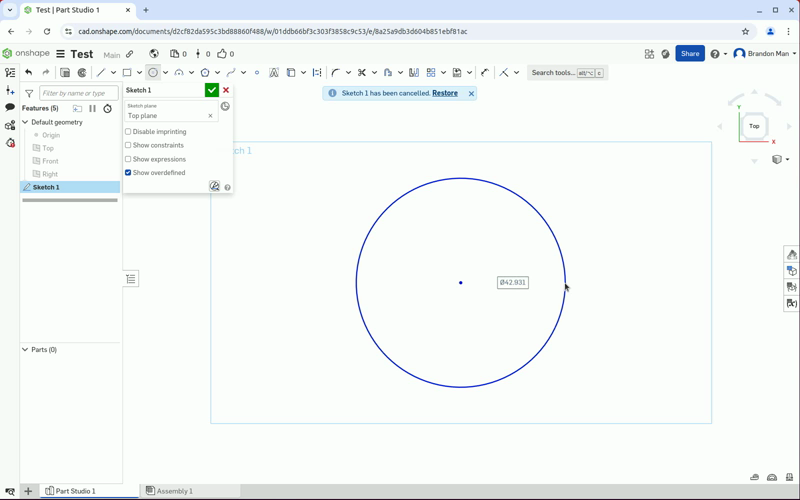
key(c)
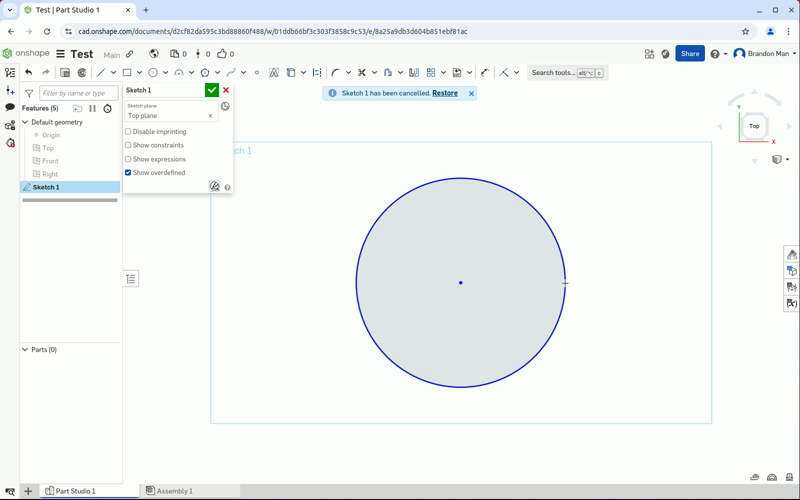
key_down(shift)
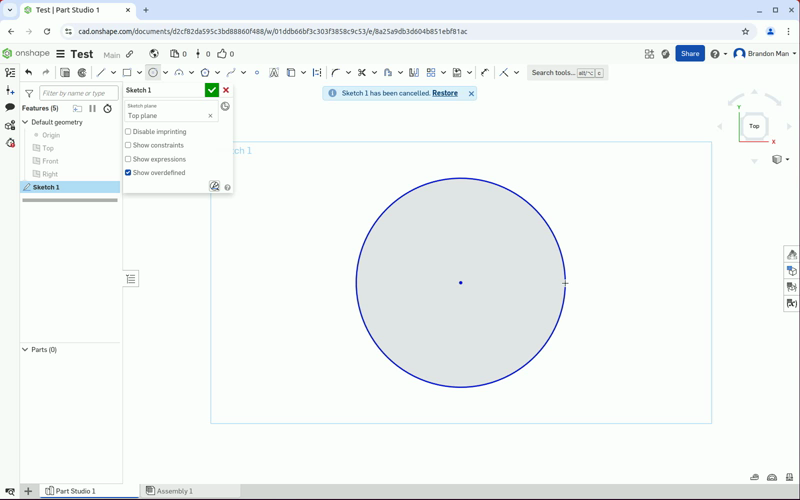
mouse_move(460, 282)
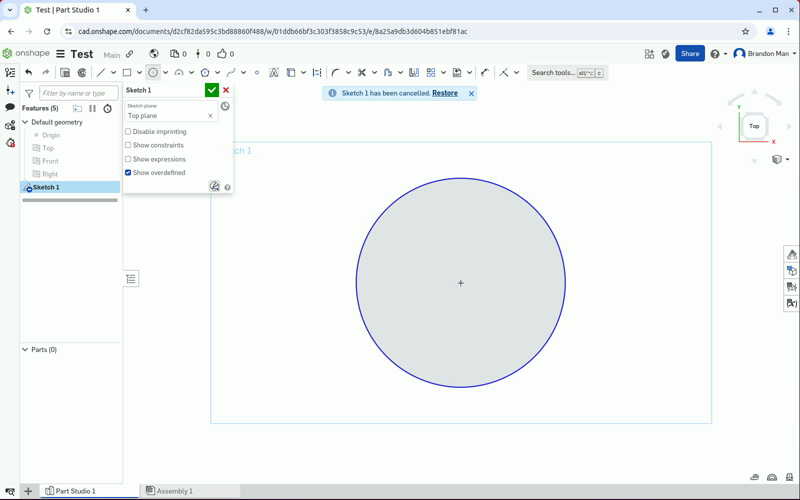
click(460, 282)
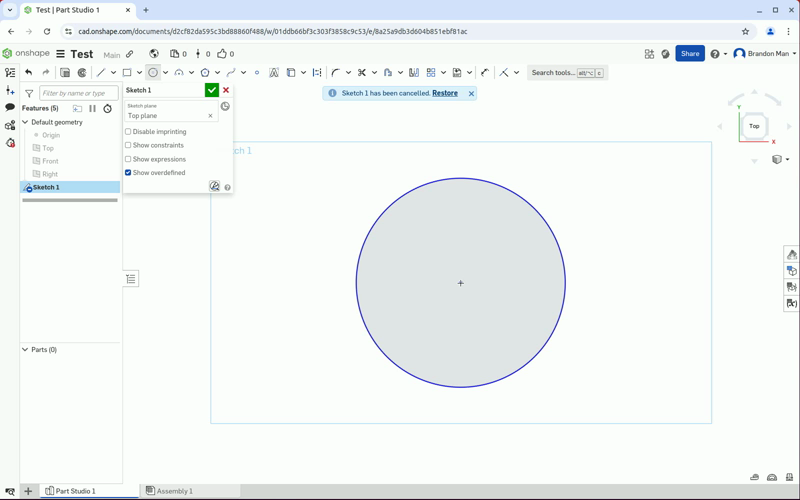
key_up(shift)
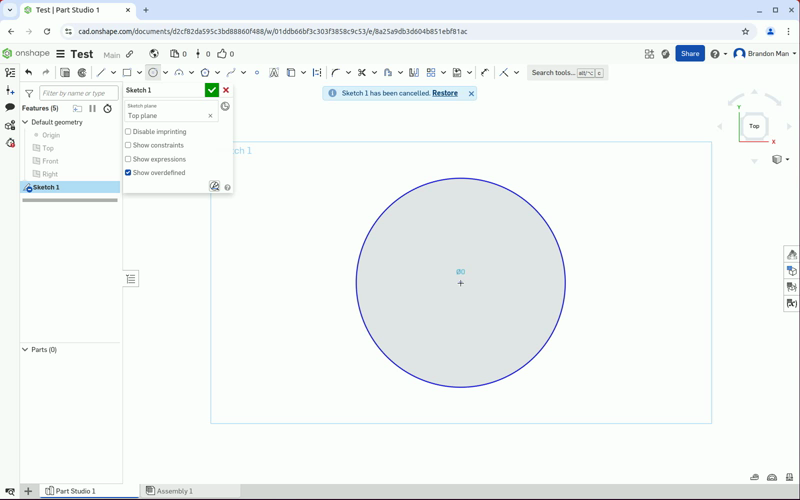
mouse_move(506, 282)
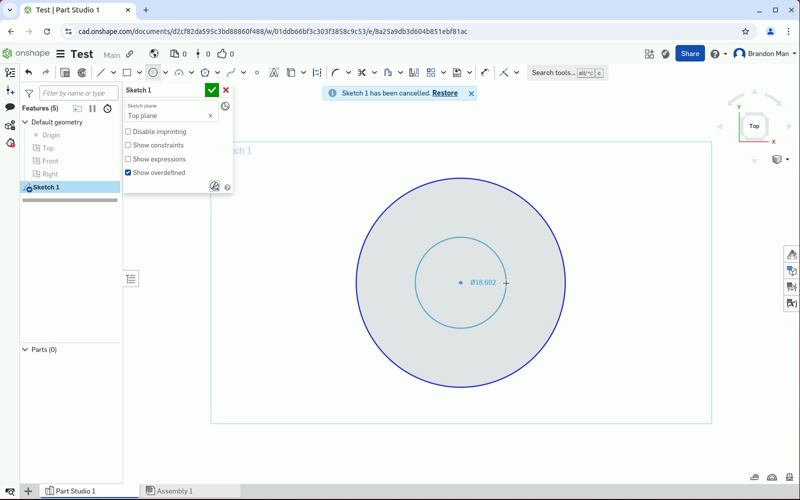
click(506, 282)
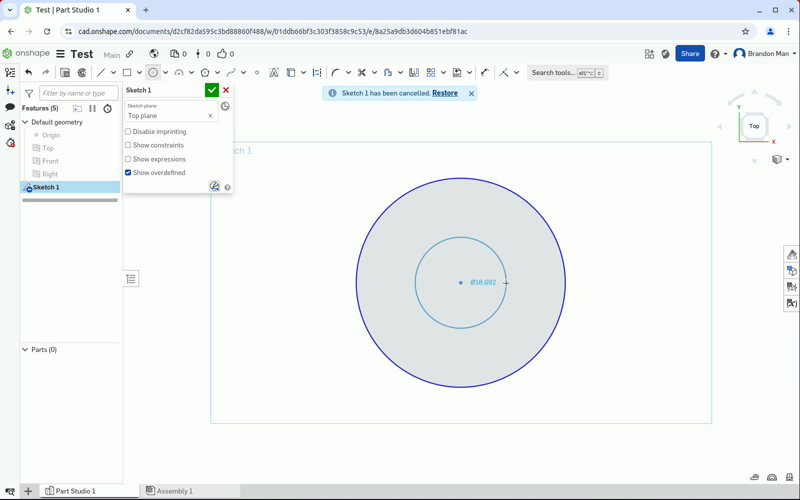
key(esc)
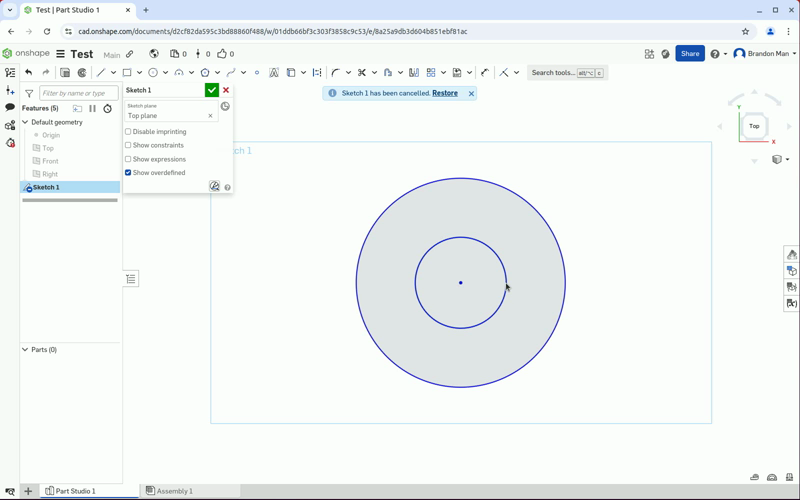
mouse_move(398, 312)
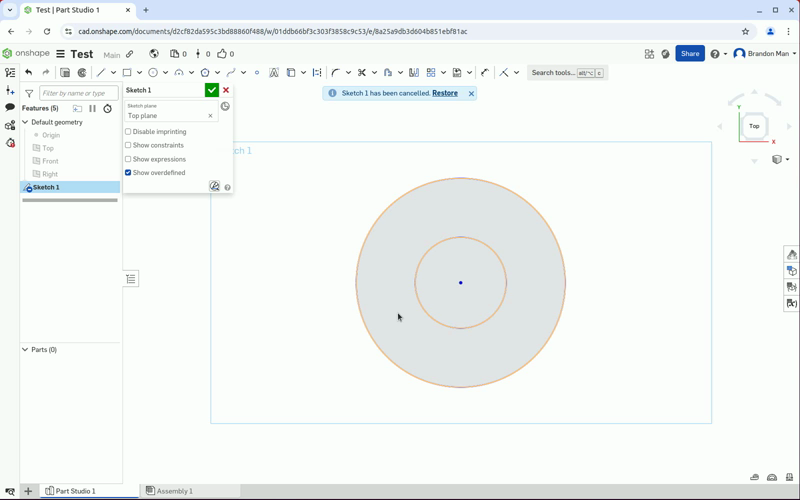
click(398, 312)
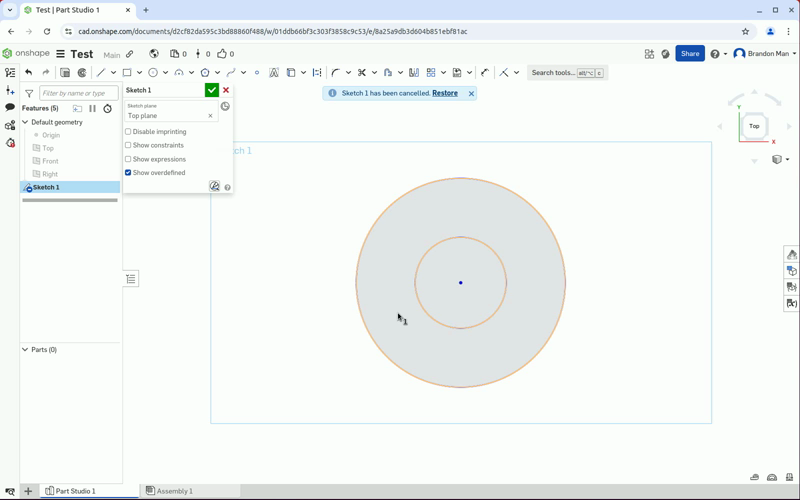
mouse_move(73, 352)
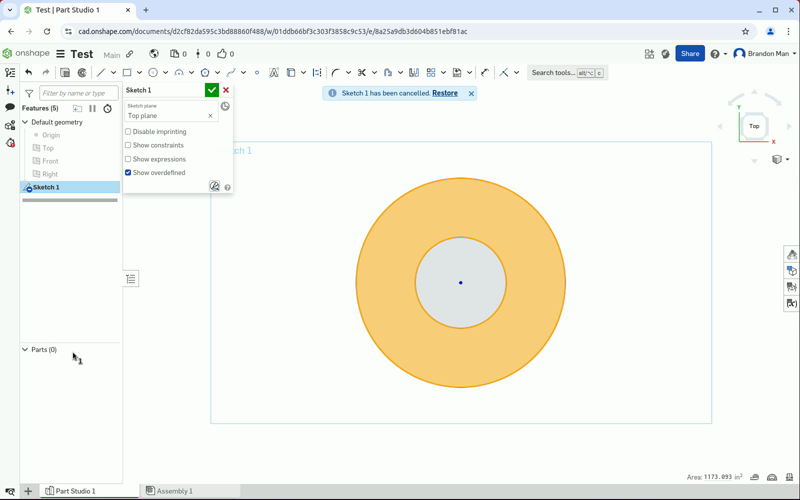
key(shift+y)
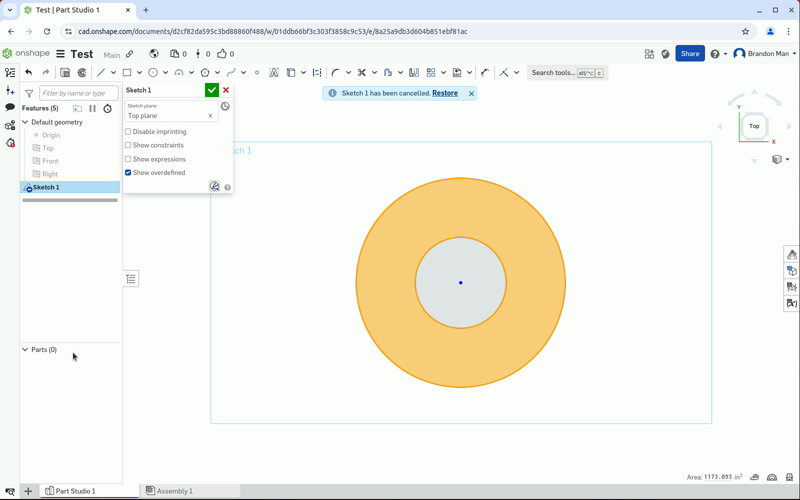
key(shift+e)
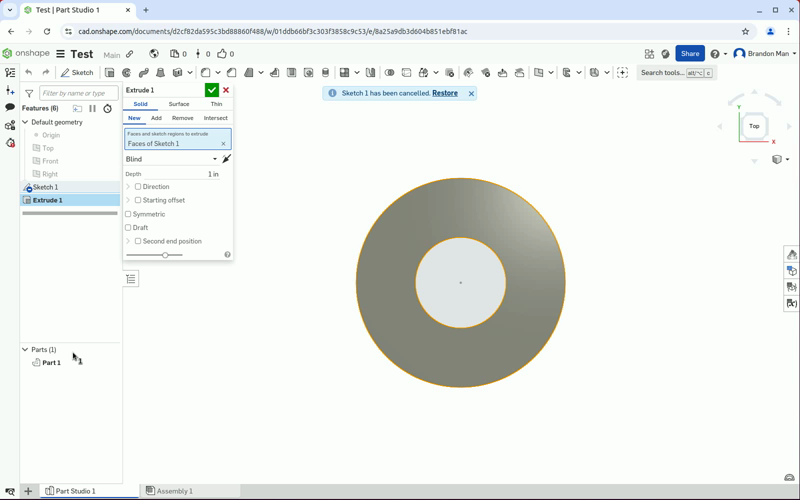
mouse_move(143, 106)
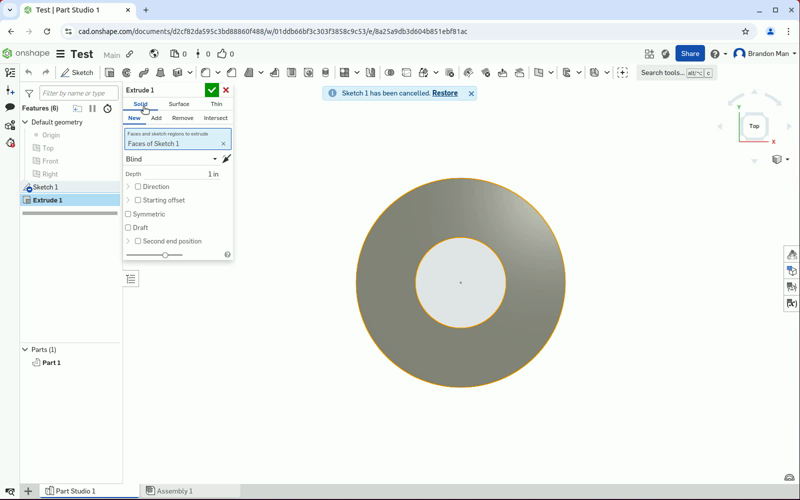
click(143, 106)
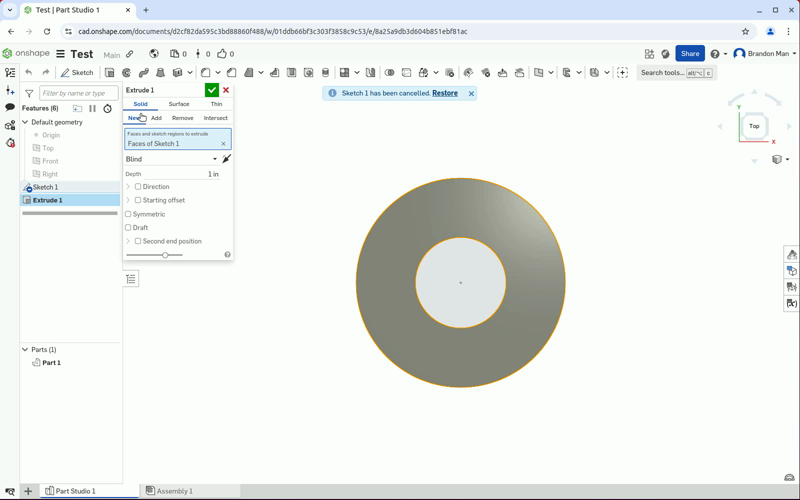
mouse_move(137, 120)
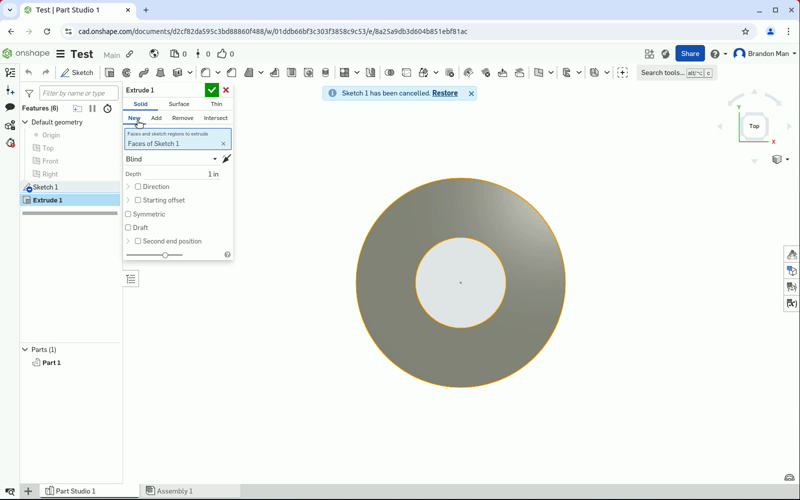
click(137, 120)
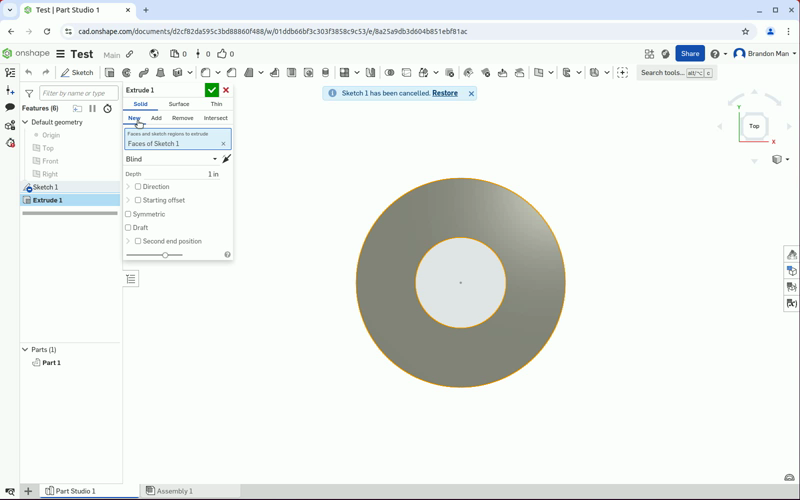
key(tab, 4)
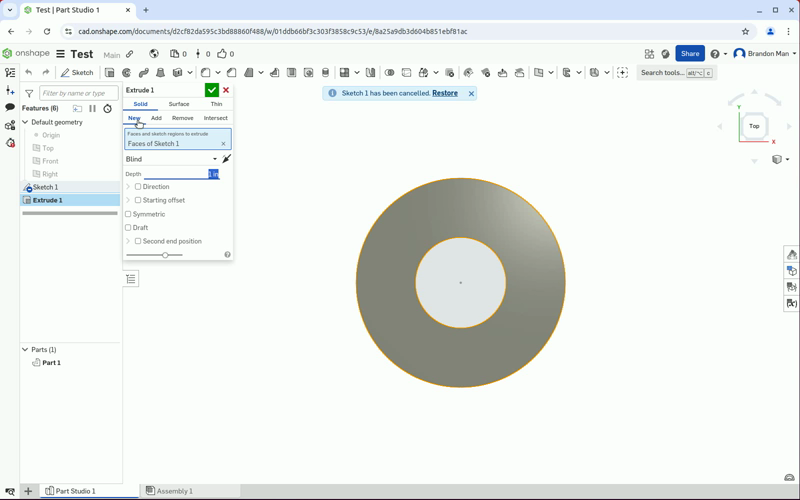
text(11.795)
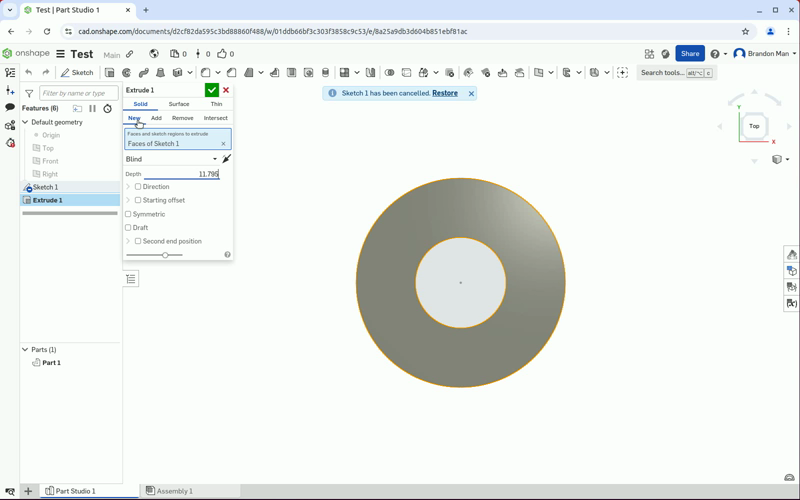
key(enter)
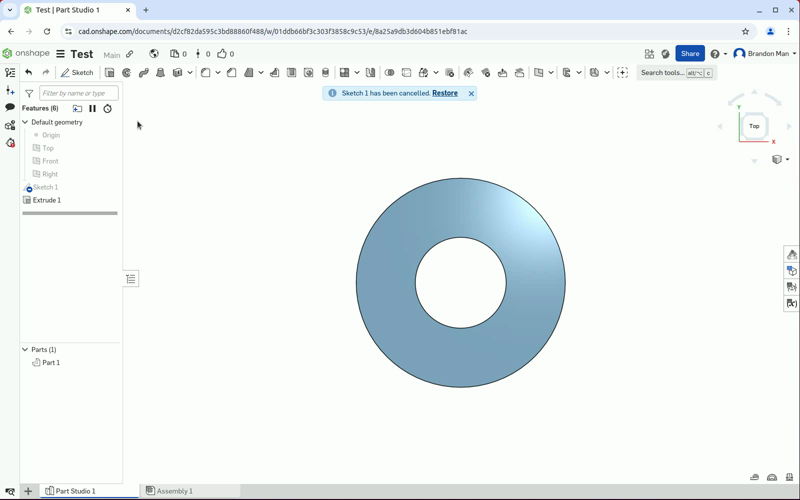
key(shift+h)
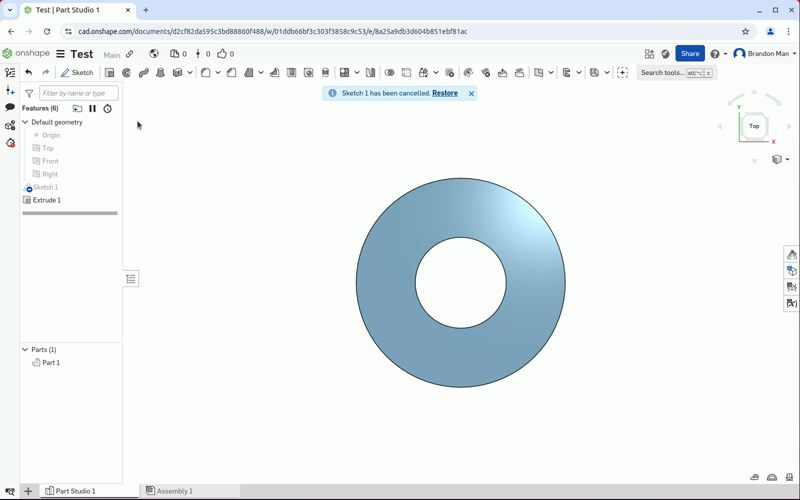
key(shift+h)
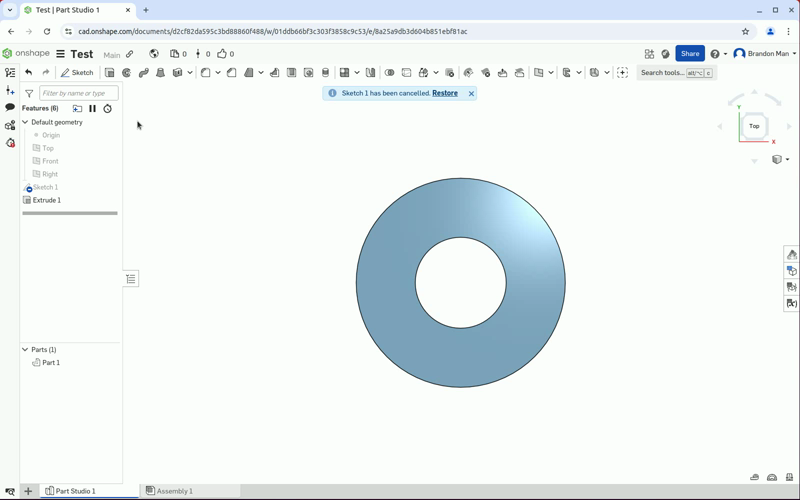
mouse_move(73, 189)
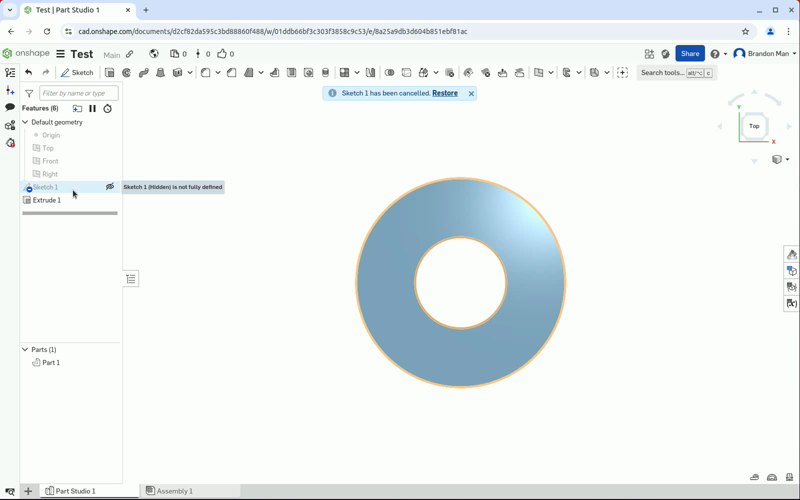
click(73, 189)
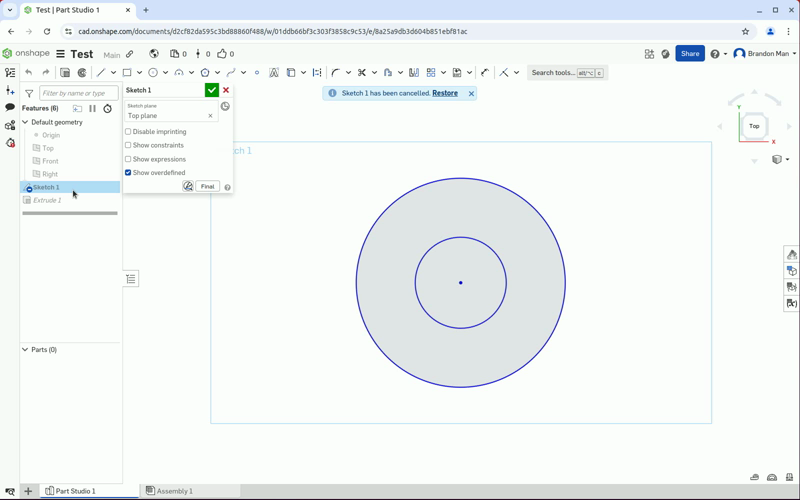
mouse_move(229, 92)
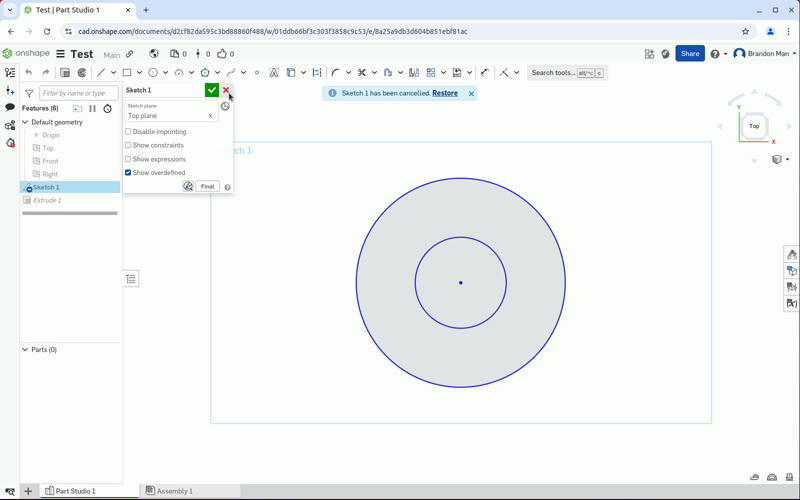
click(229, 92)
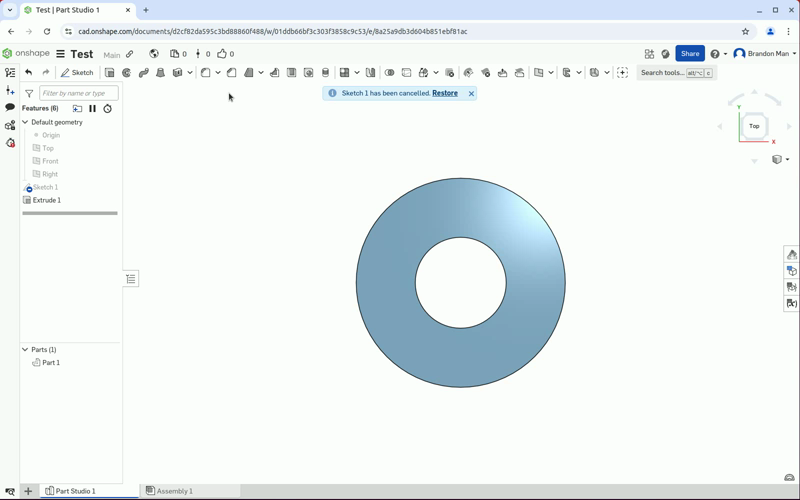
mouse_move(541, 75)
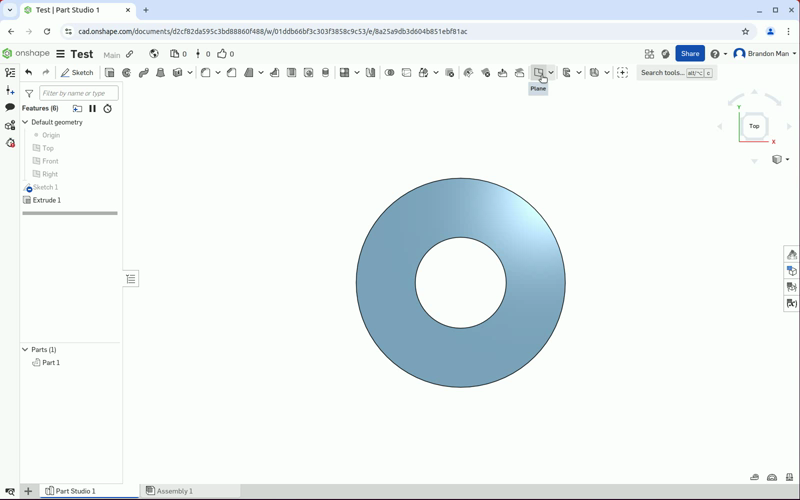
click(541, 75)
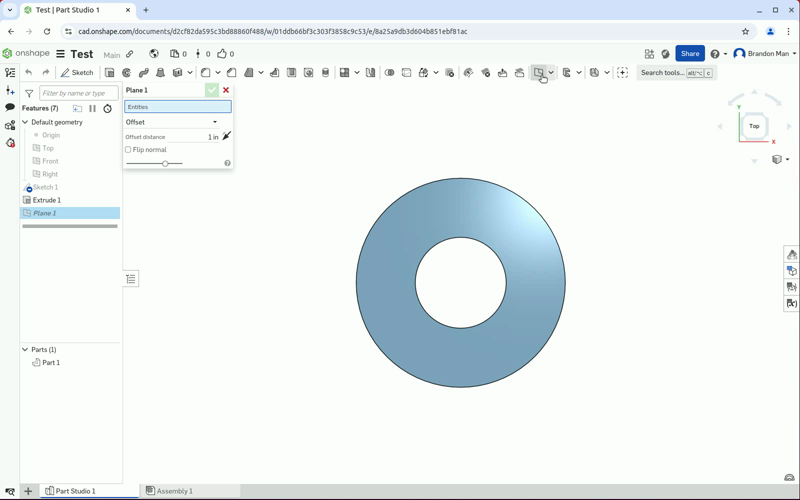
mouse_move(73, 150)
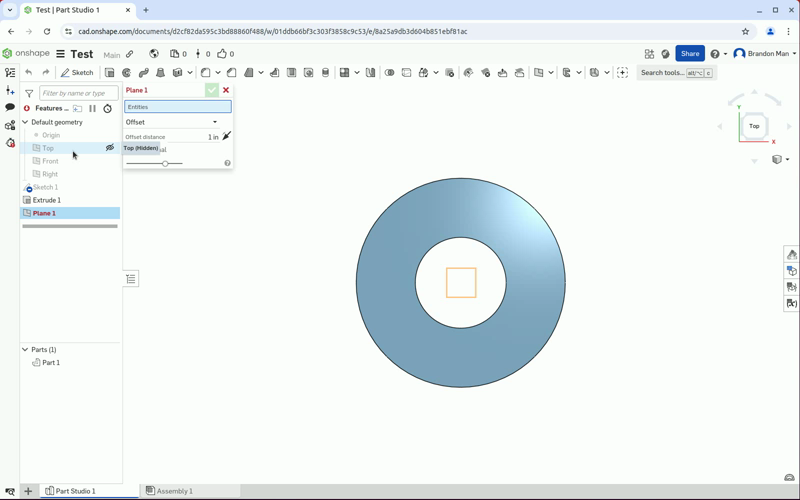
click(73, 150)
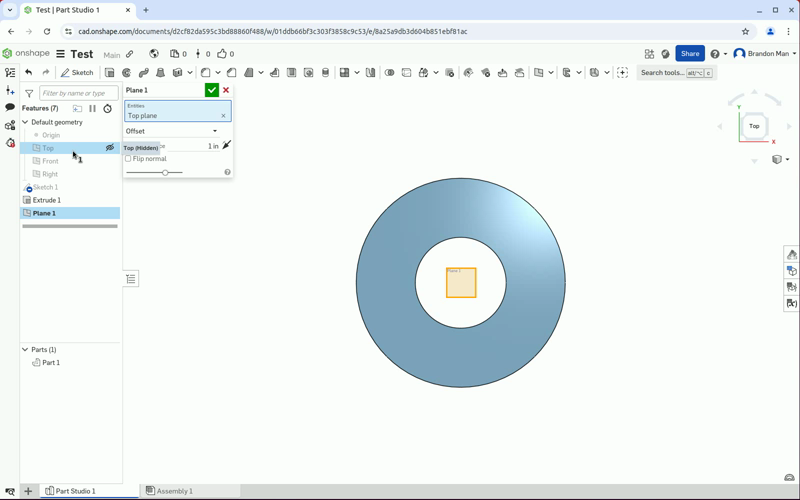
key(tab, 2)
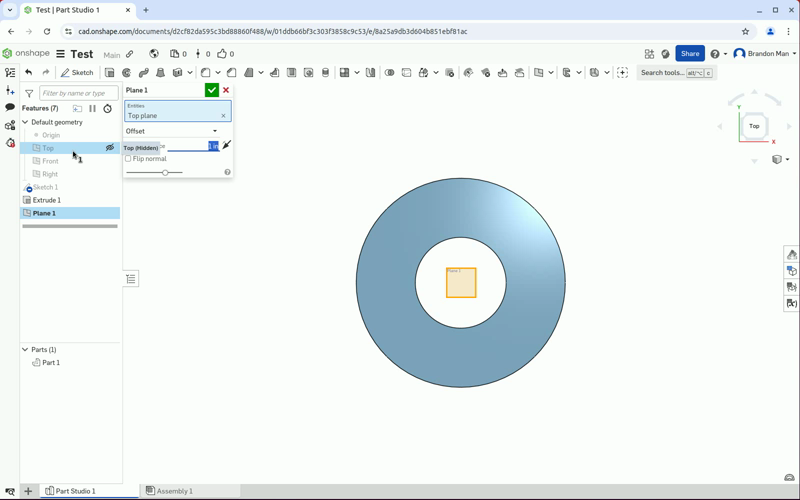
text(11.801)
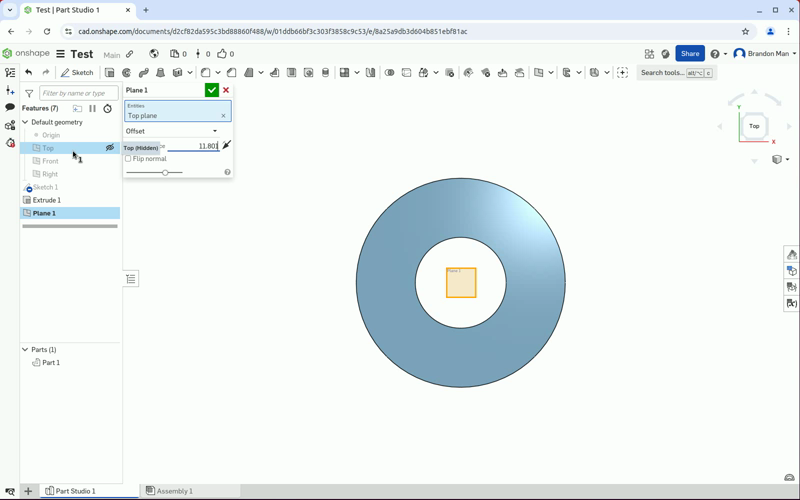
key(enter, 2)
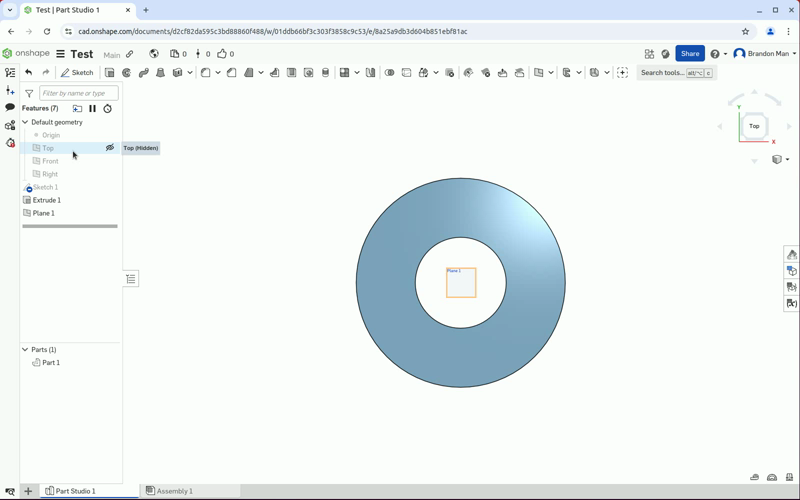
key(shift+s)
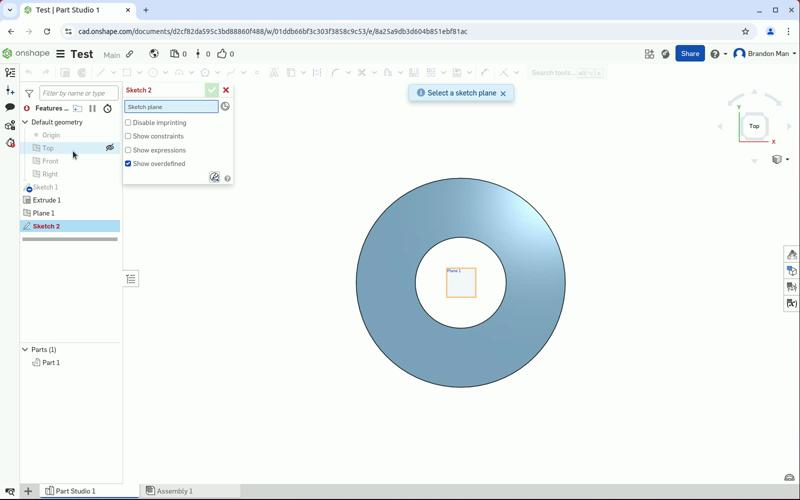
mouse_move(73, 215)
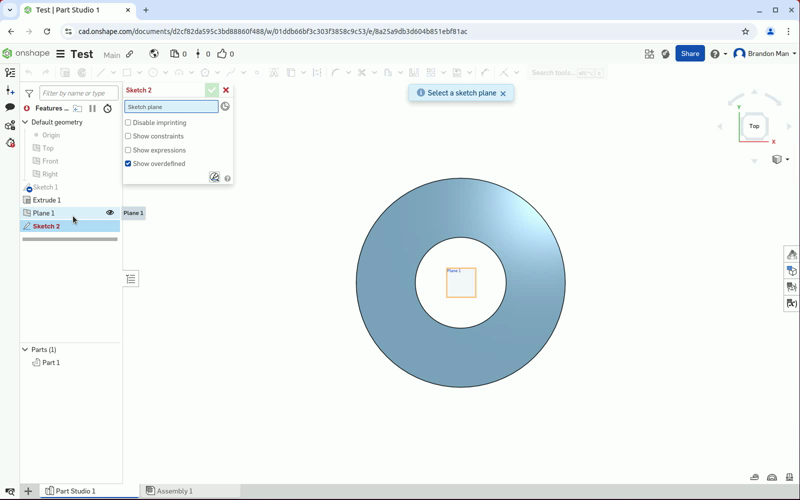
click(73, 215)
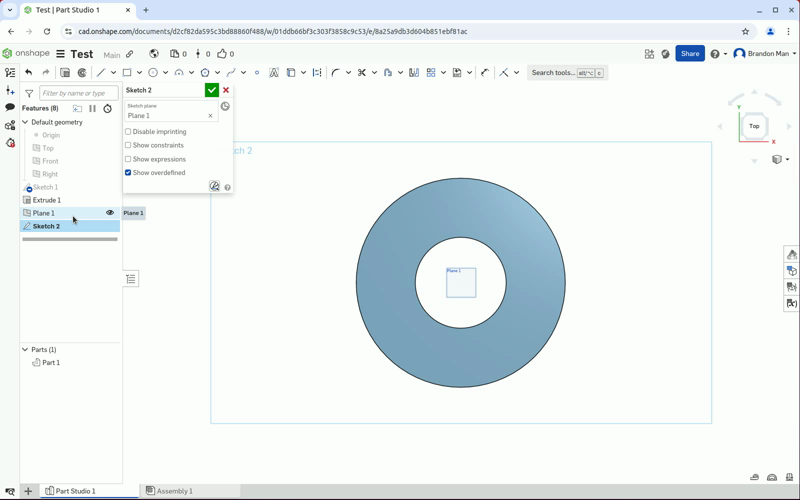
mouse_move(73, 352)
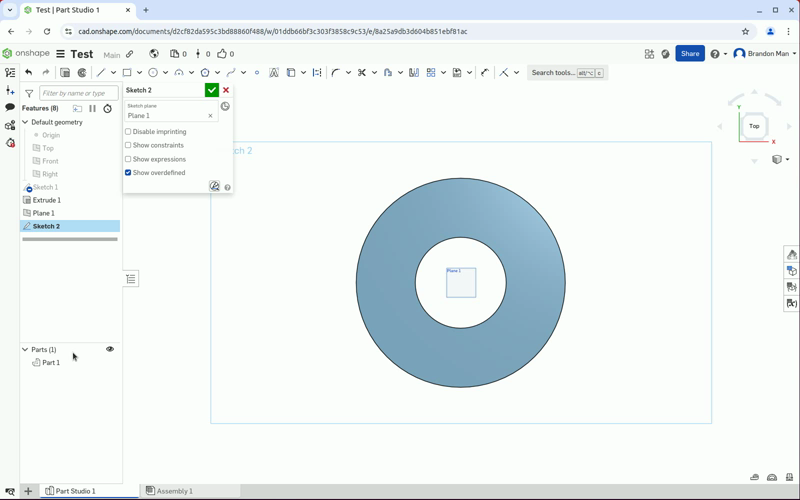
key(y)
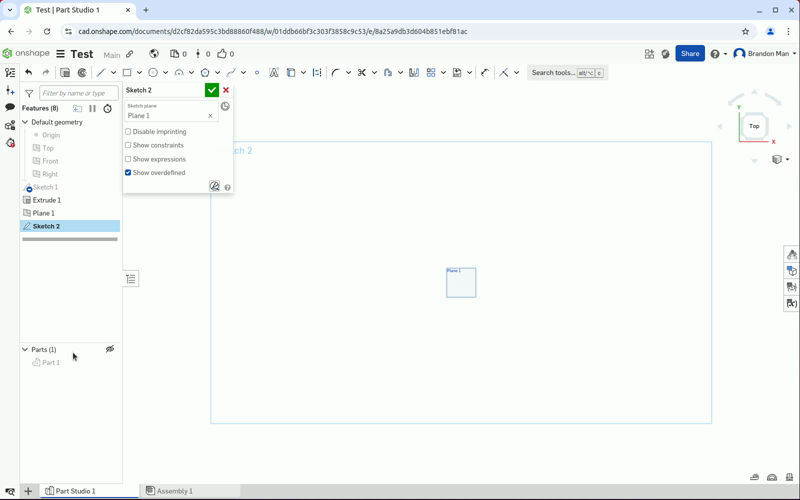
key(c)
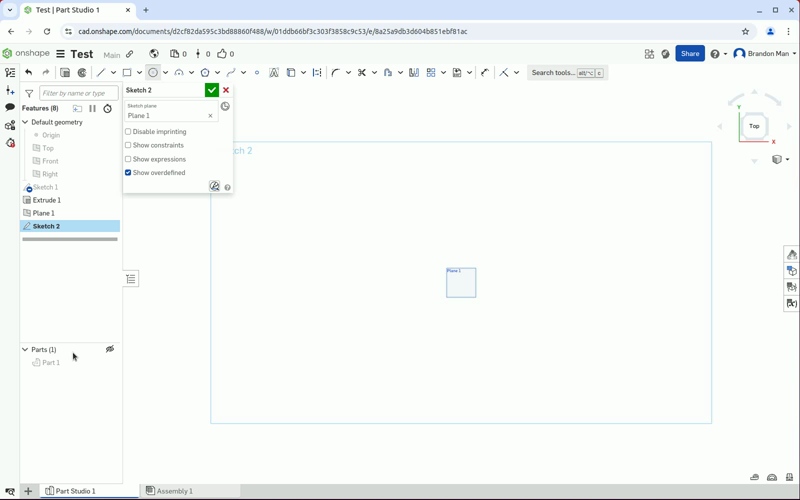
key_down(shift)
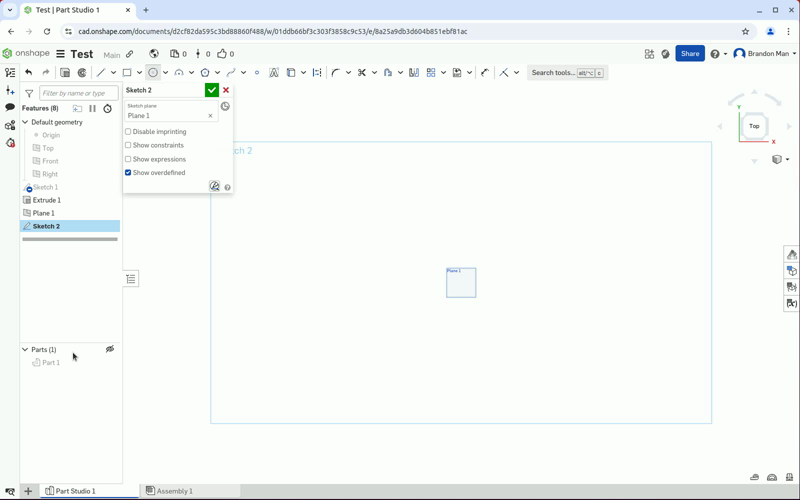
mouse_move(461, 282)
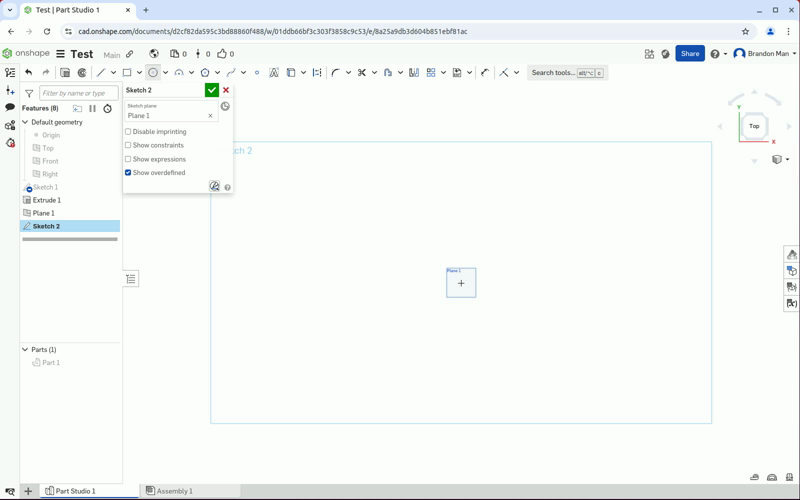
click(461, 282)
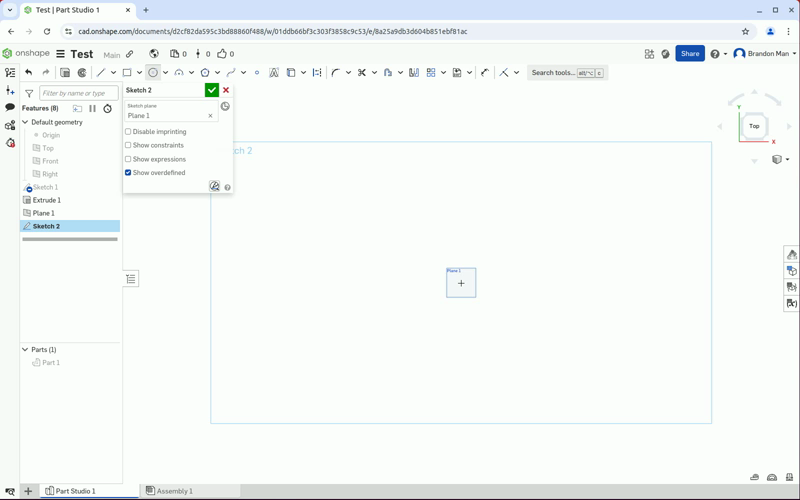
key_up(shift)
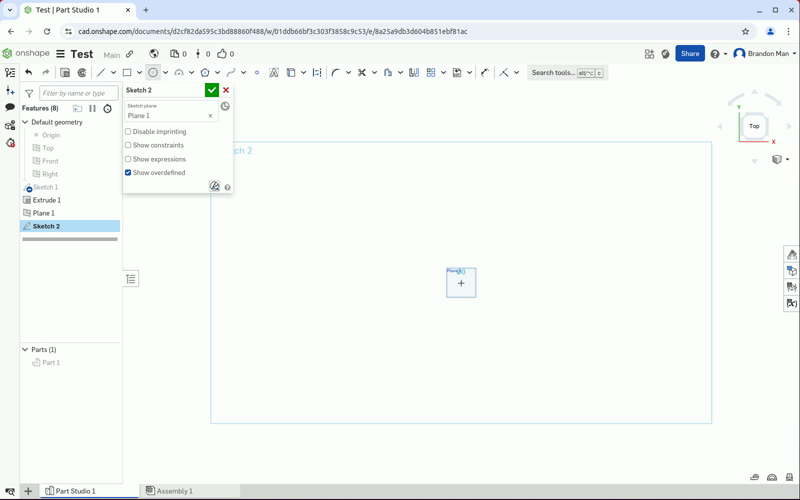
mouse_move(574, 282)
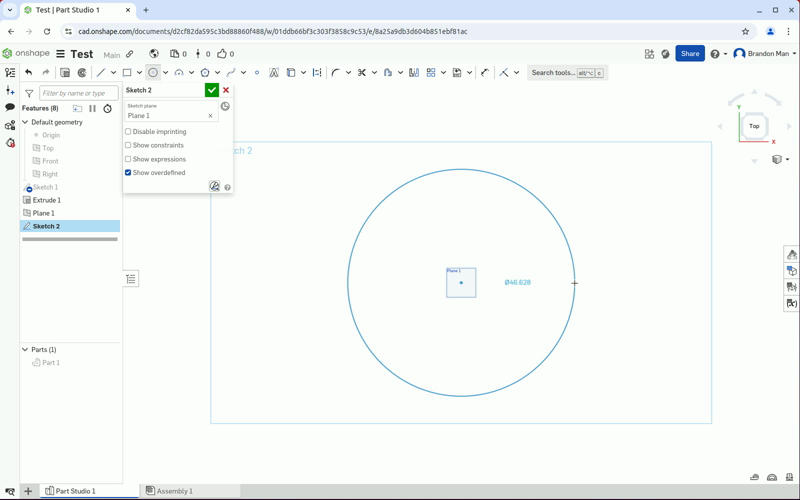
click(574, 282)
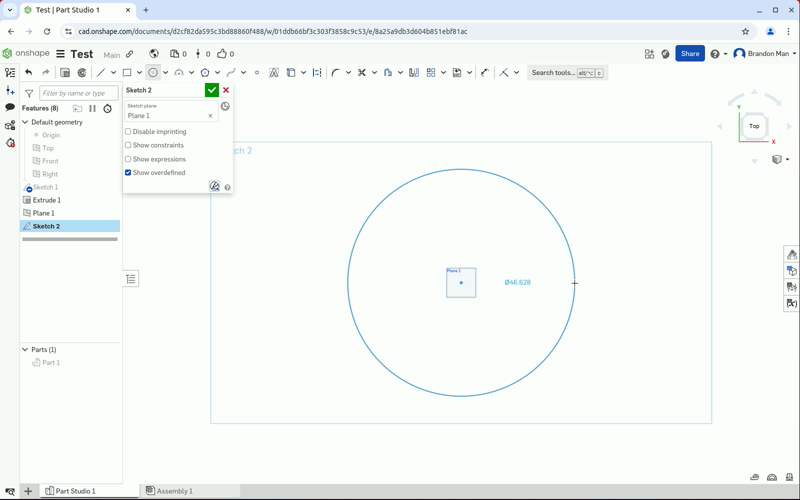
key(esc)
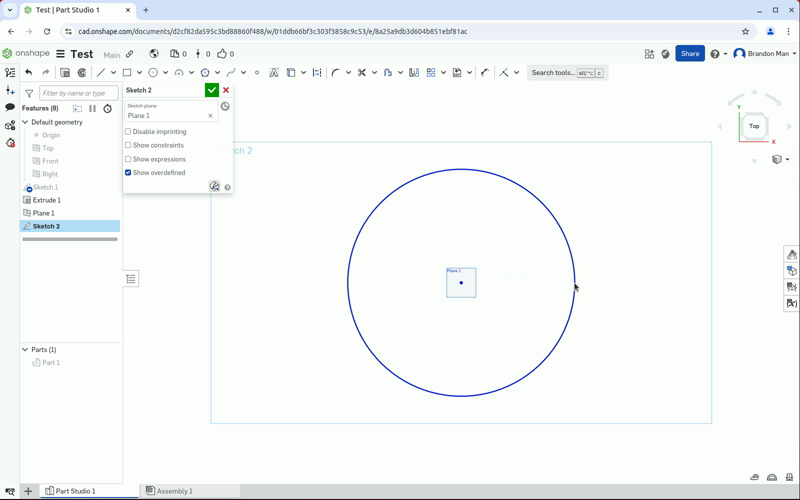
key(c)
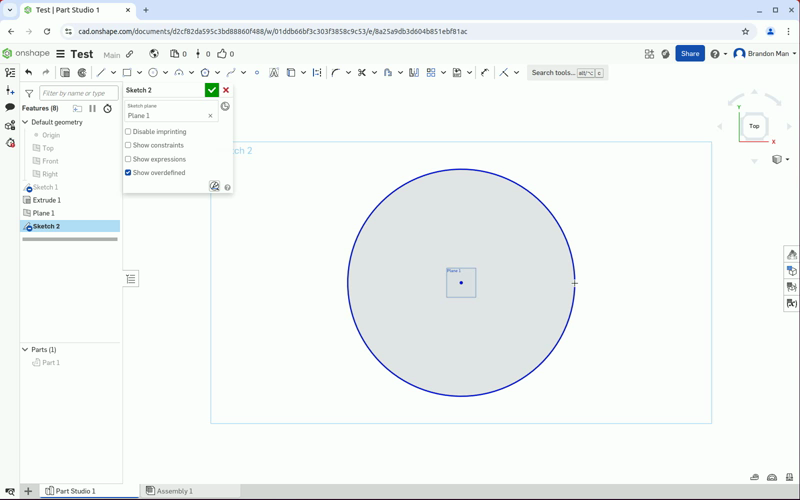
key_down(shift)
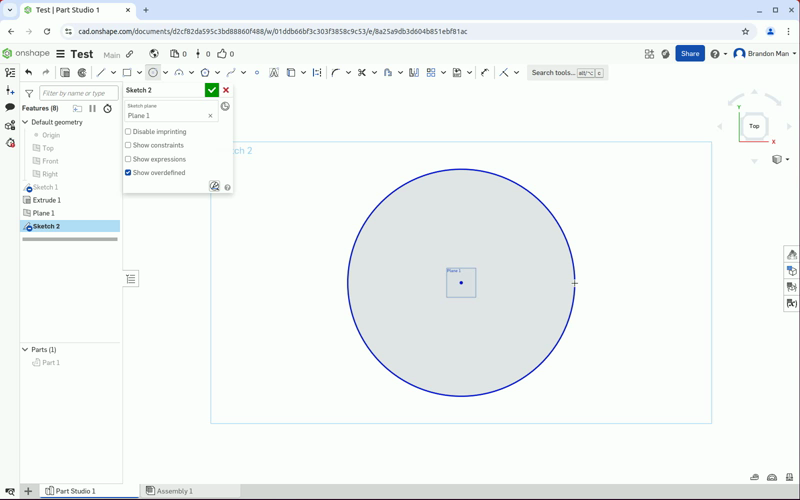
mouse_move(461, 282)
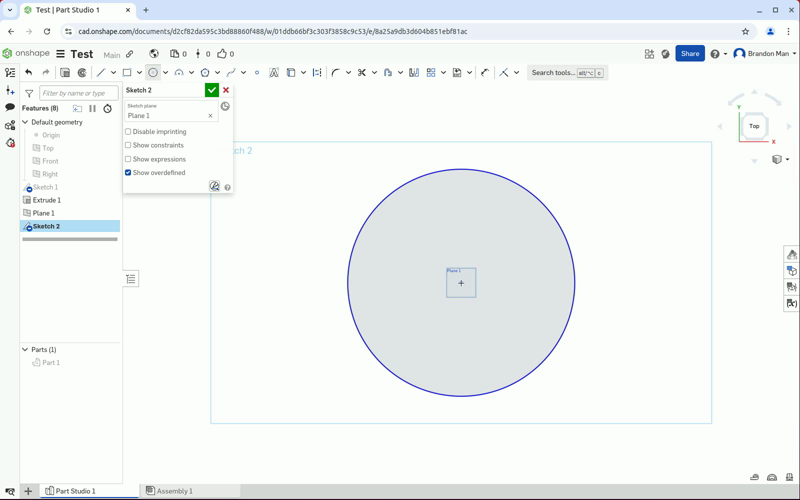
click(461, 282)
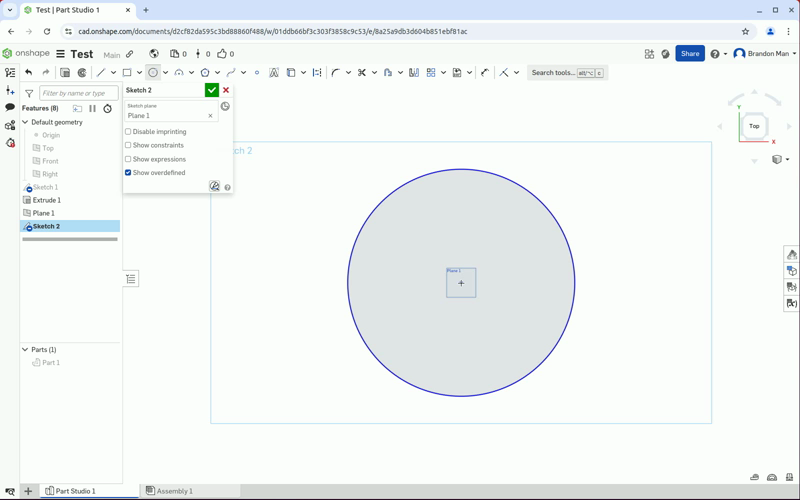
key_up(shift)
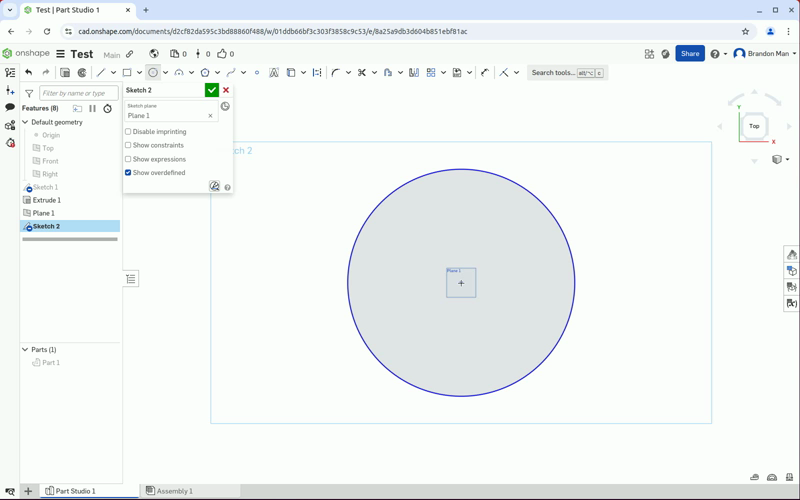
mouse_move(565, 282)
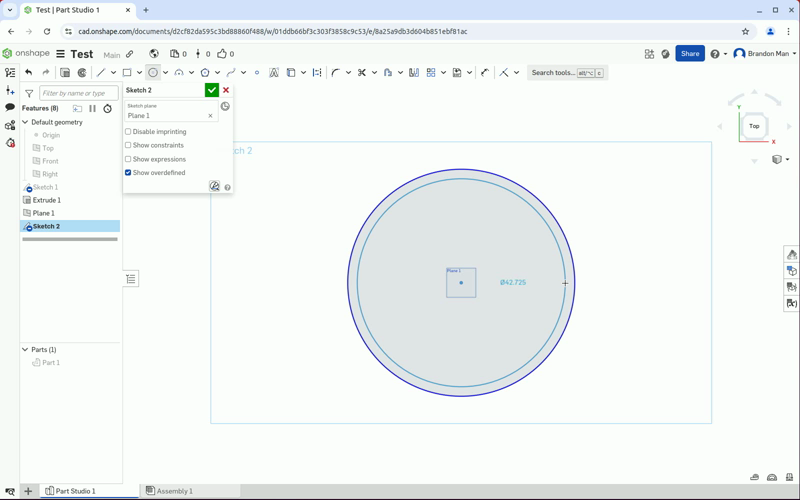
click(565, 282)
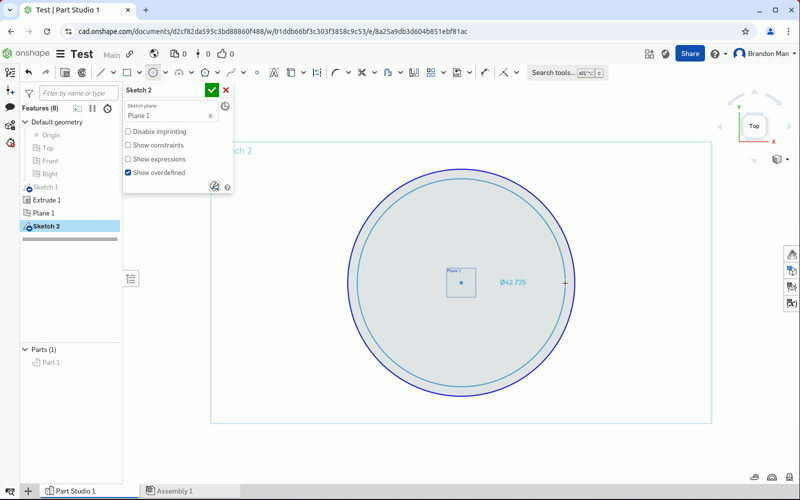
key(esc)
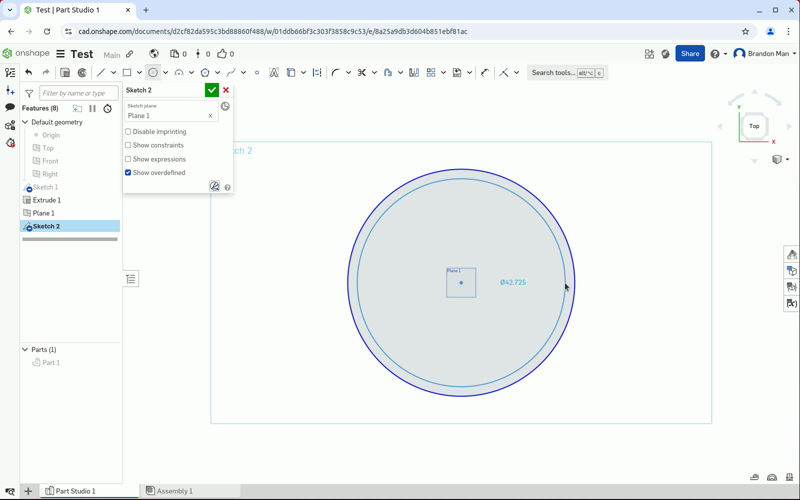
mouse_move(411, 379)
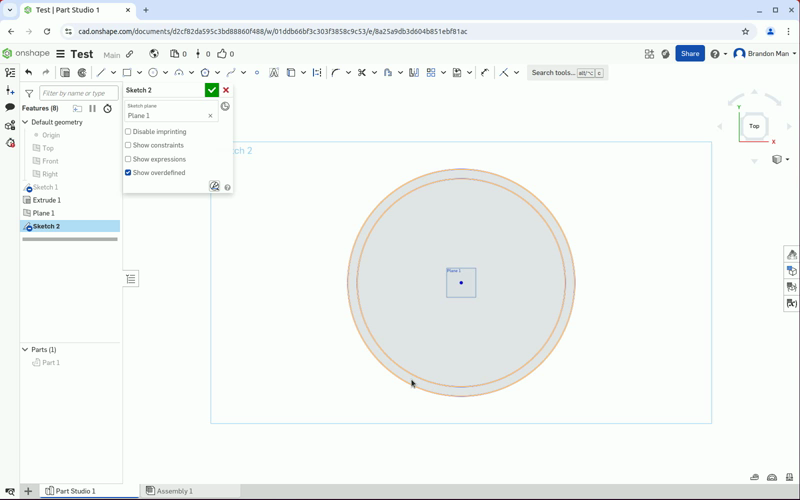
click(411, 379)
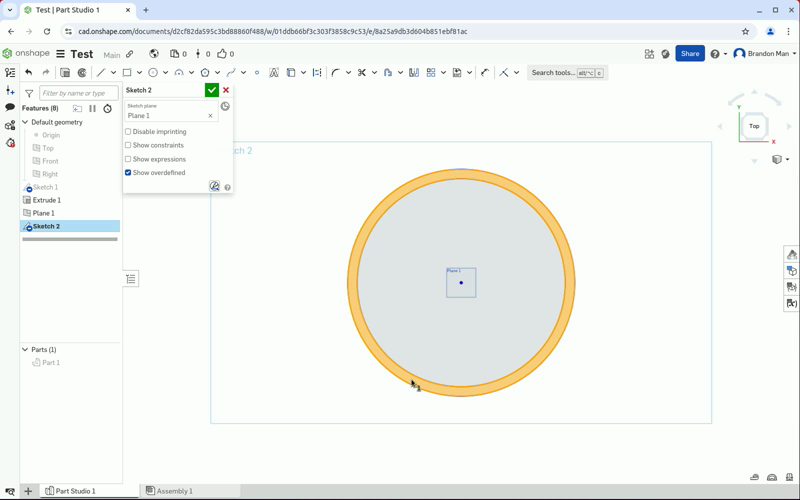
mouse_move(73, 352)
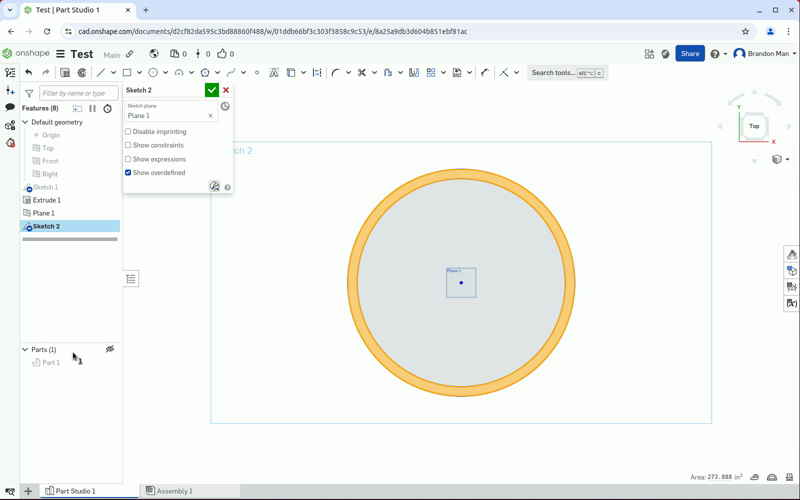
key(shift+y)
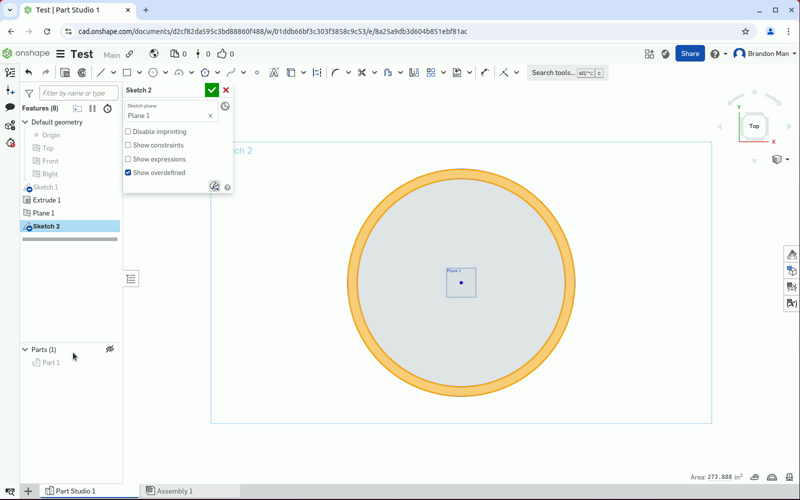
key(shift+e)
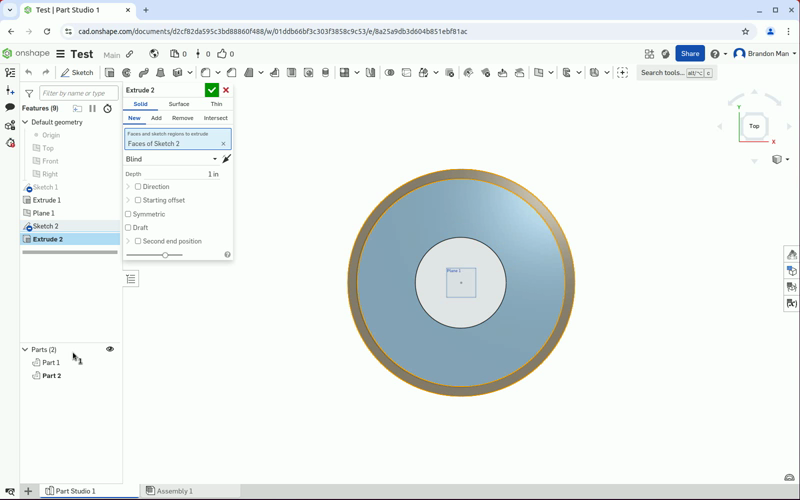
mouse_move(143, 106)
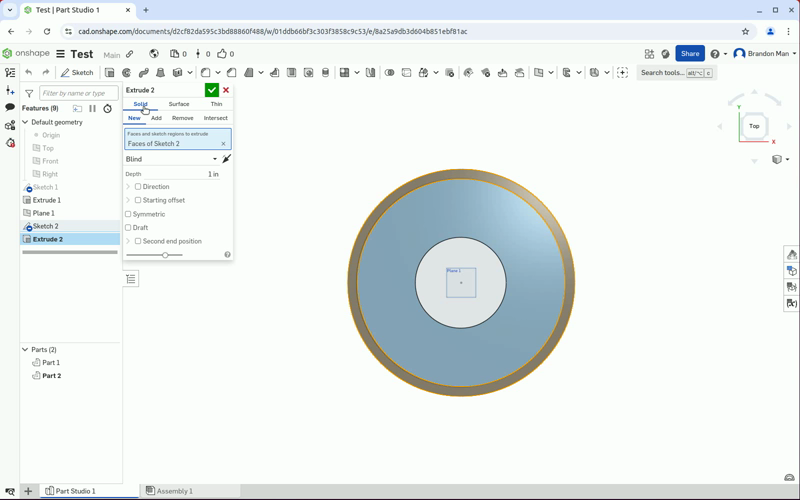
click(143, 106)
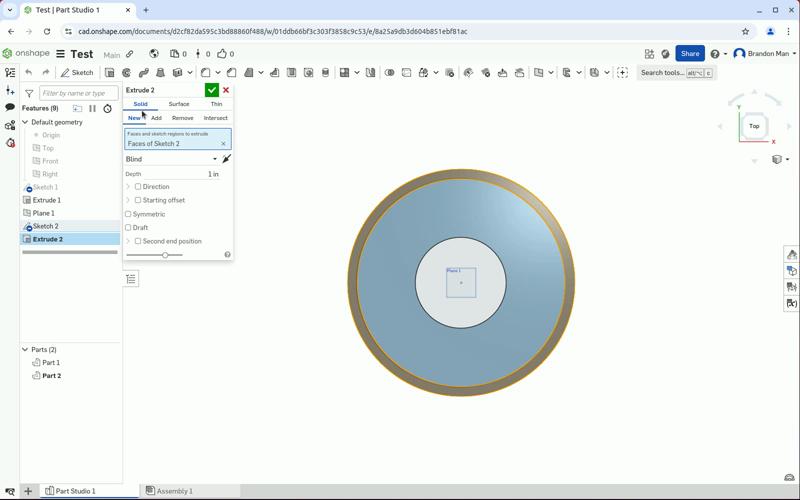
mouse_move(137, 120)
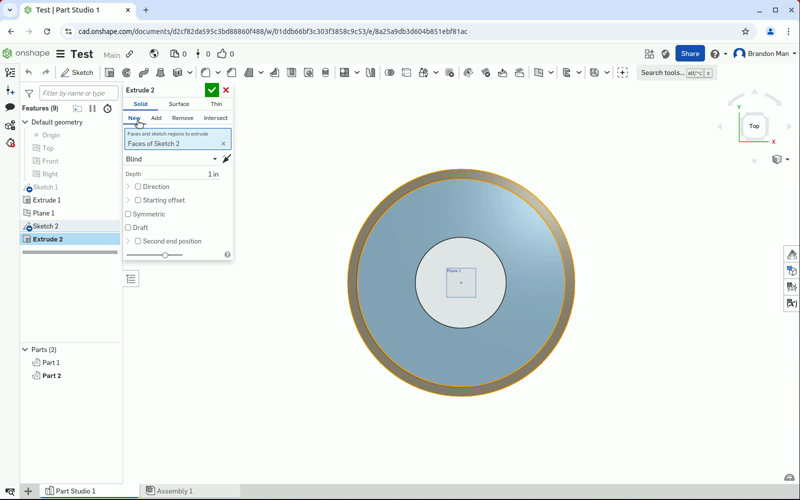
click(137, 120)
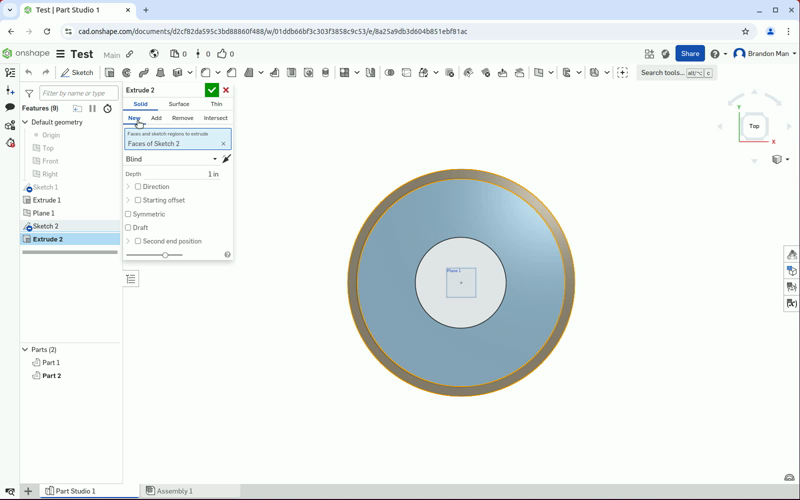
key(tab, 4)
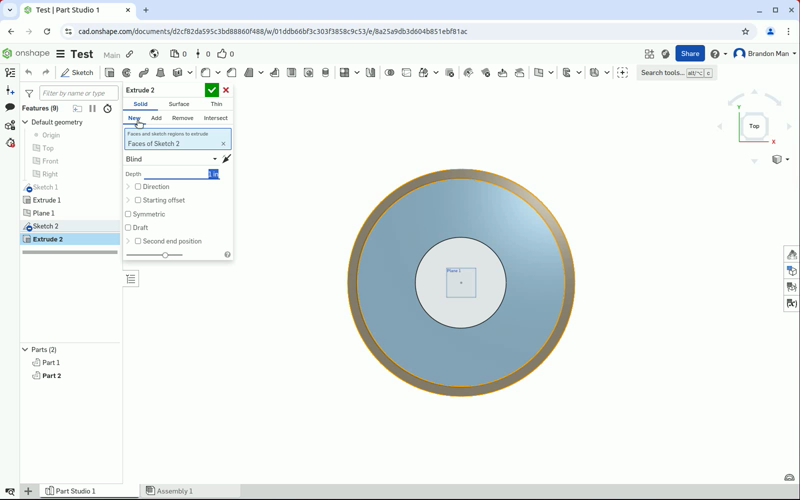
text(-2.166)
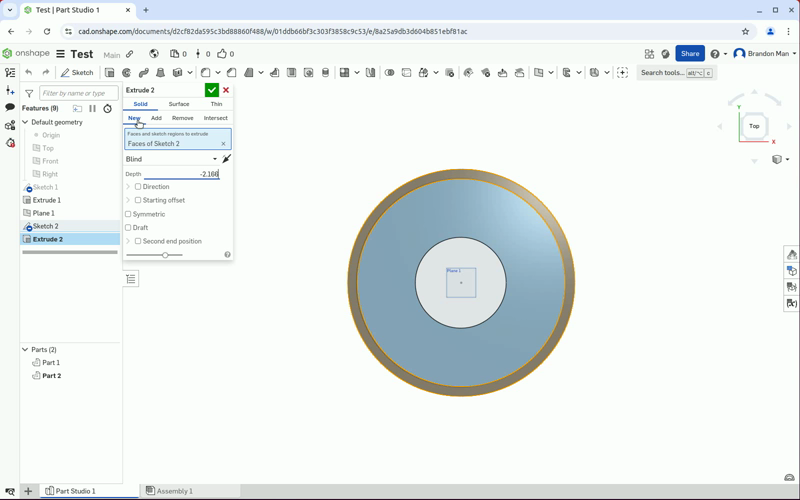
key(enter)
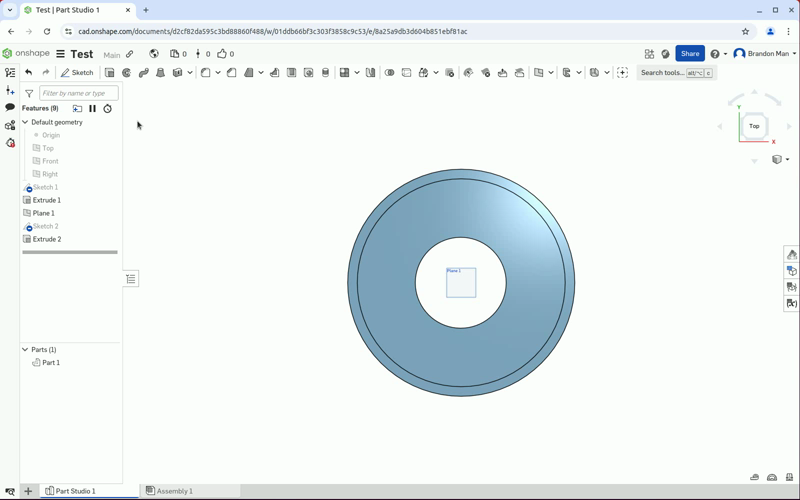
key(shift+h)
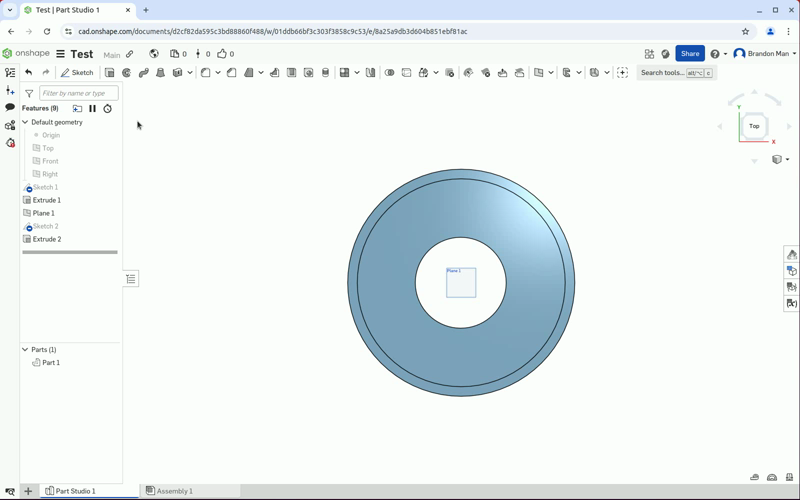
key(shift+h)
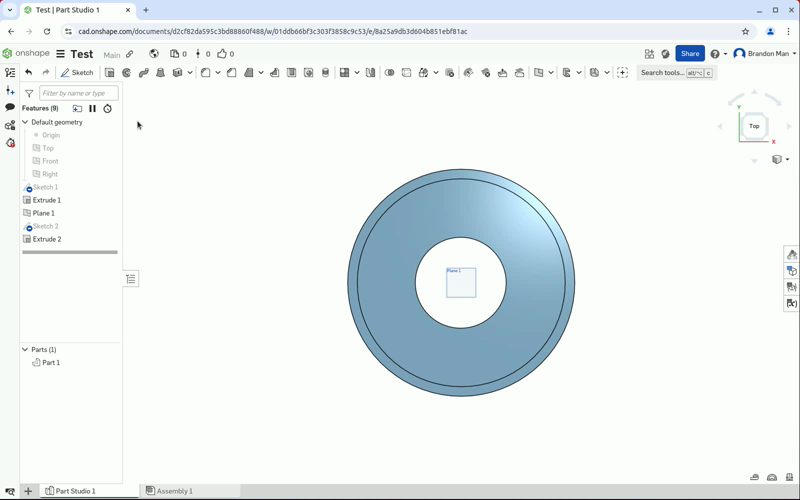
mouse_move(73, 189)
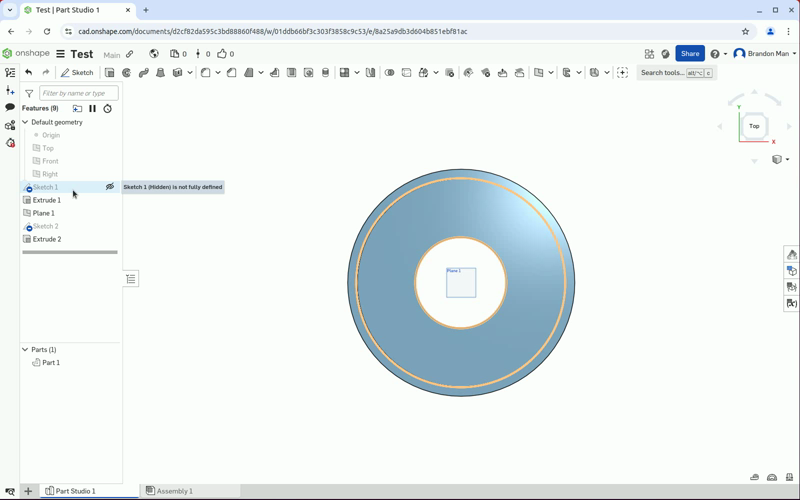
click(73, 189)
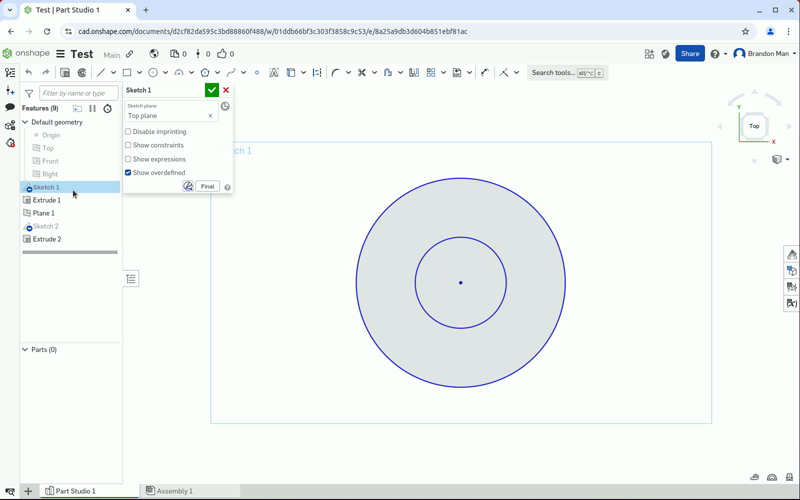
mouse_move(229, 92)
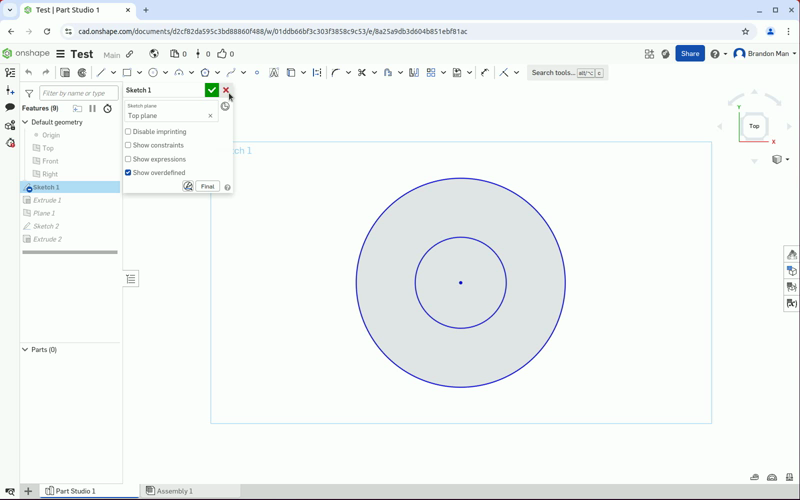
click(229, 92)
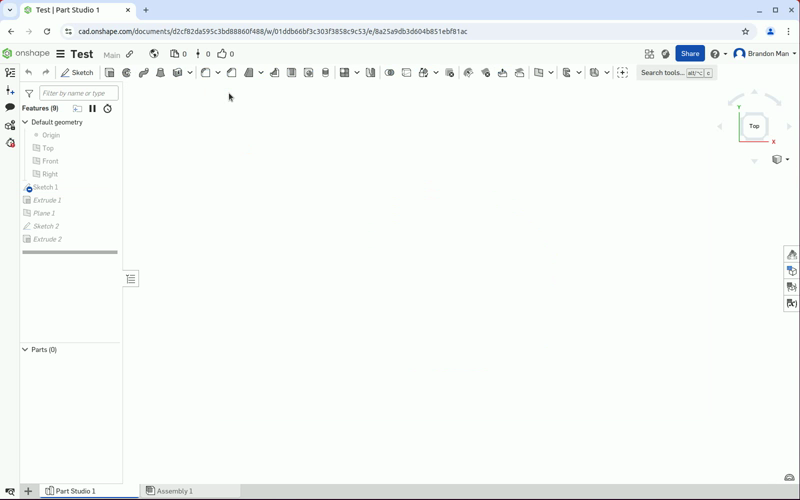
key(shift+s)
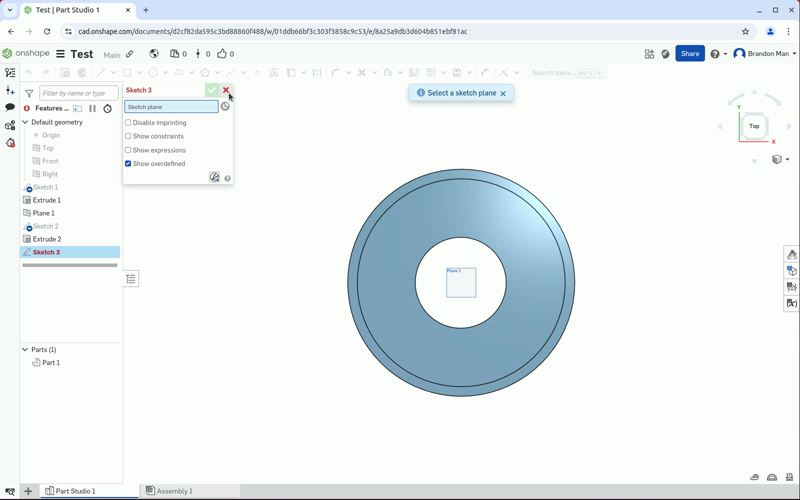
mouse_move(73, 215)
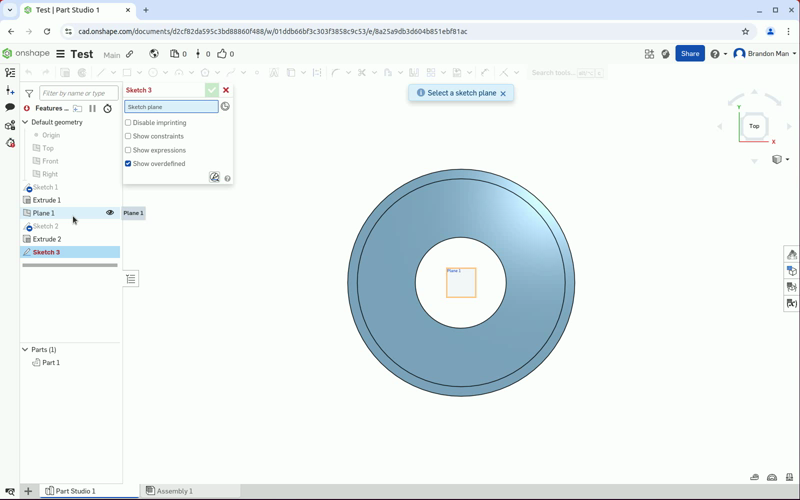
click(73, 215)
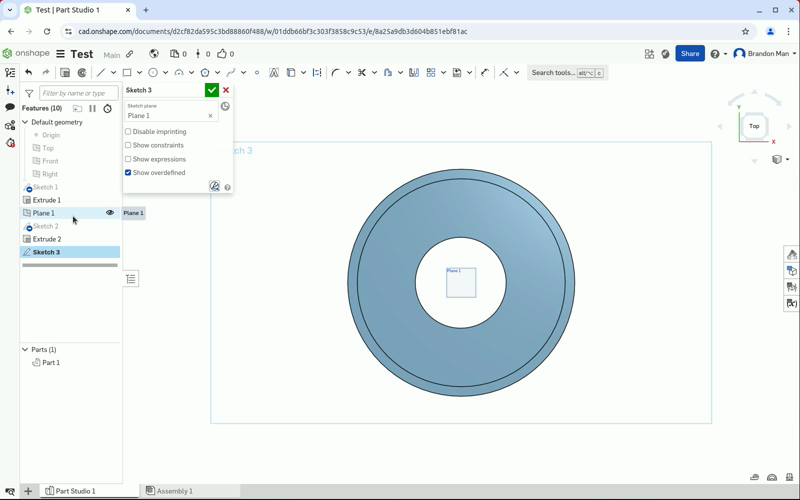
mouse_move(73, 352)
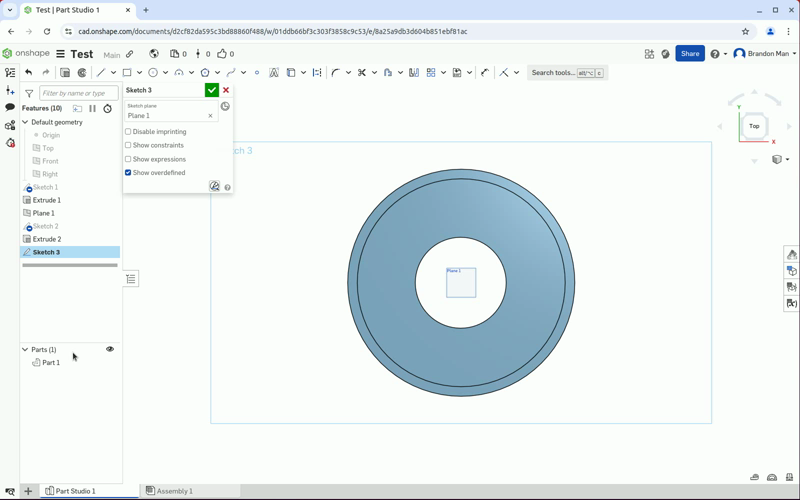
key(y)
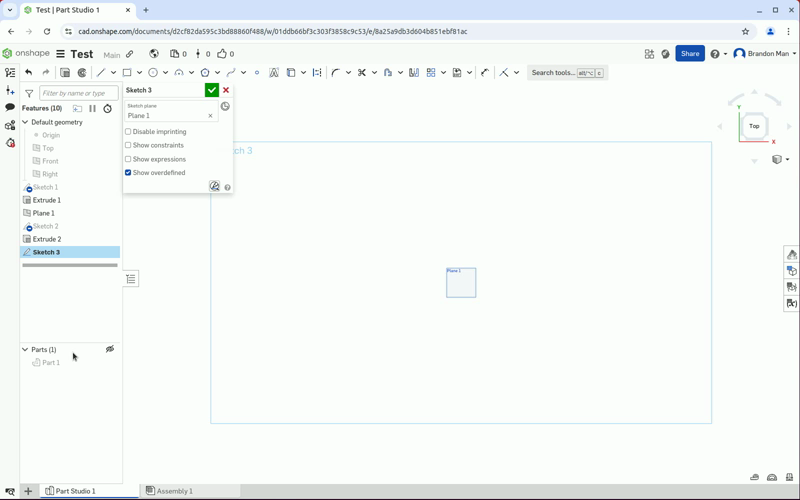
key(c)
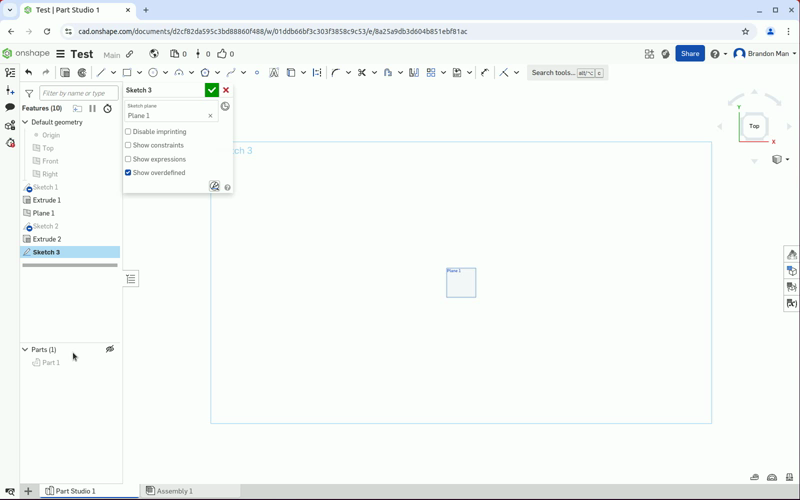
key_down(shift)
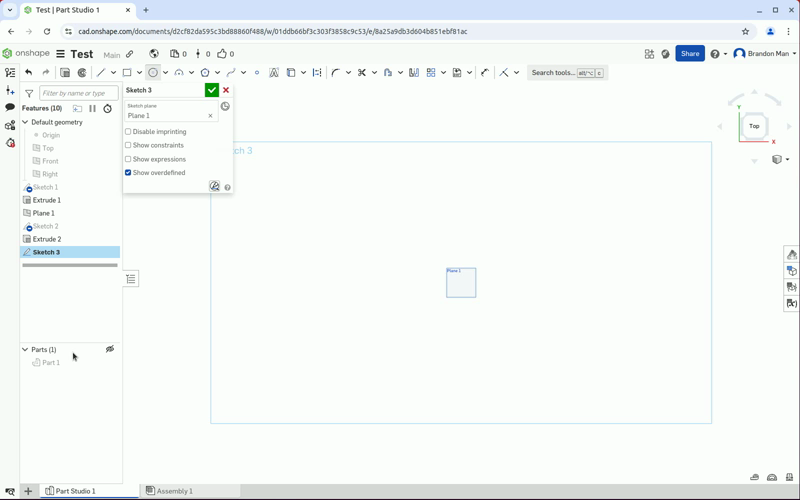
mouse_move(460, 282)
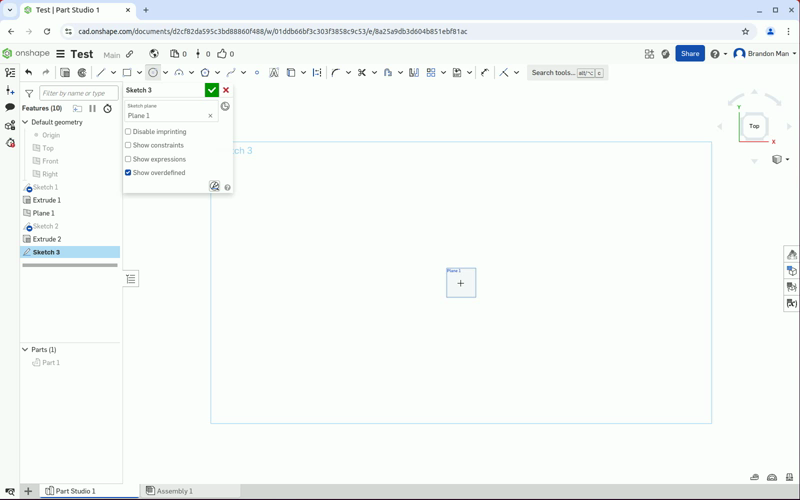
click(460, 282)
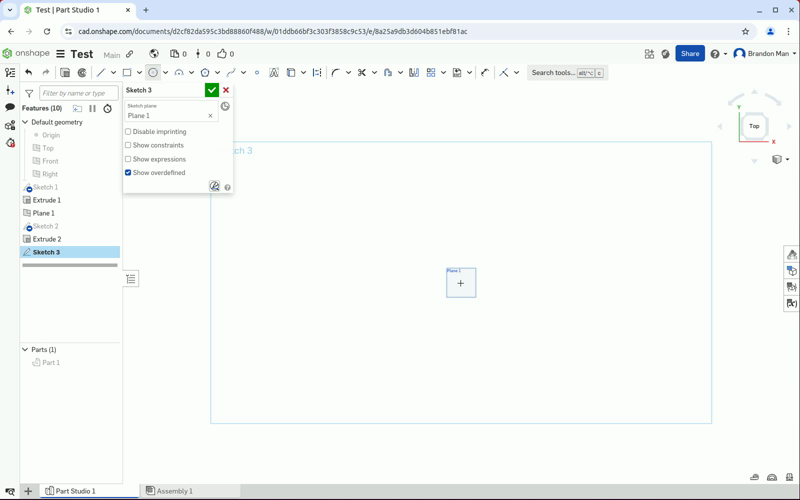
key_up(shift)
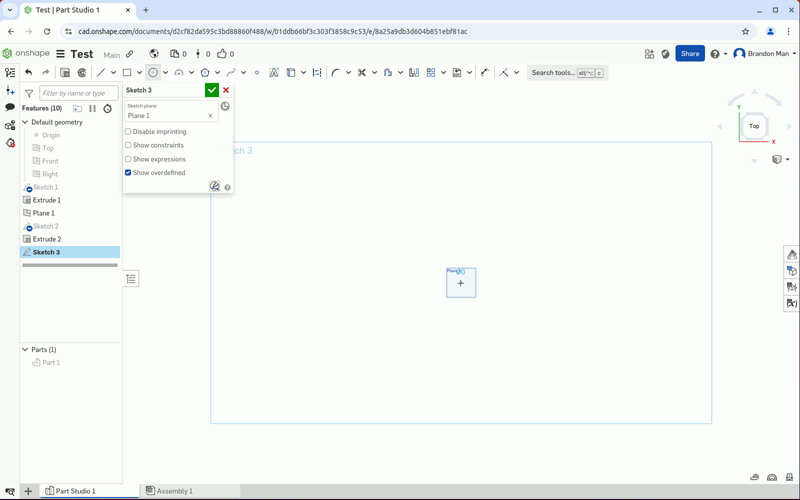
mouse_move(565, 282)
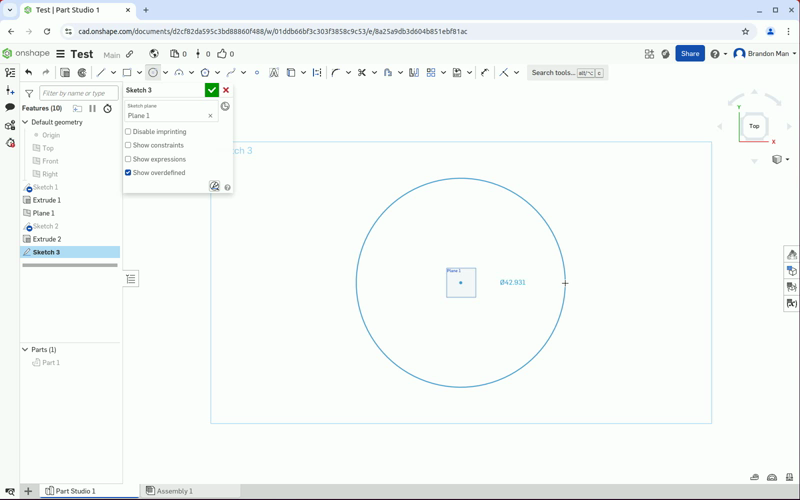
click(565, 282)
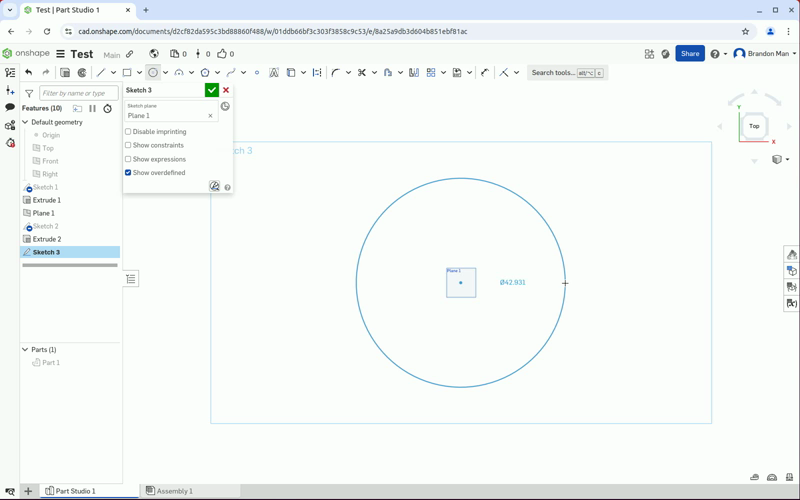
key(esc)
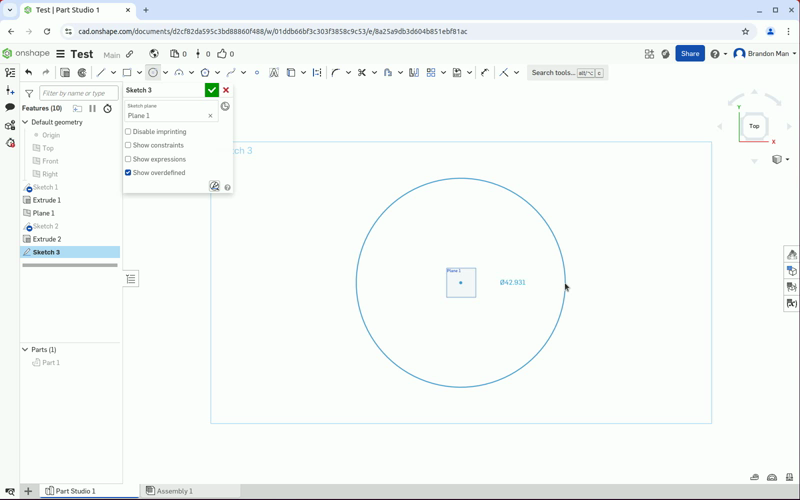
key(c)
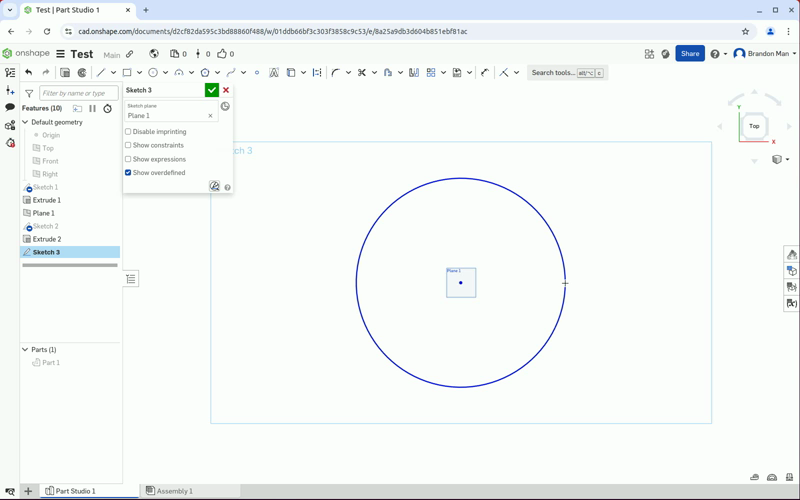
key_down(shift)
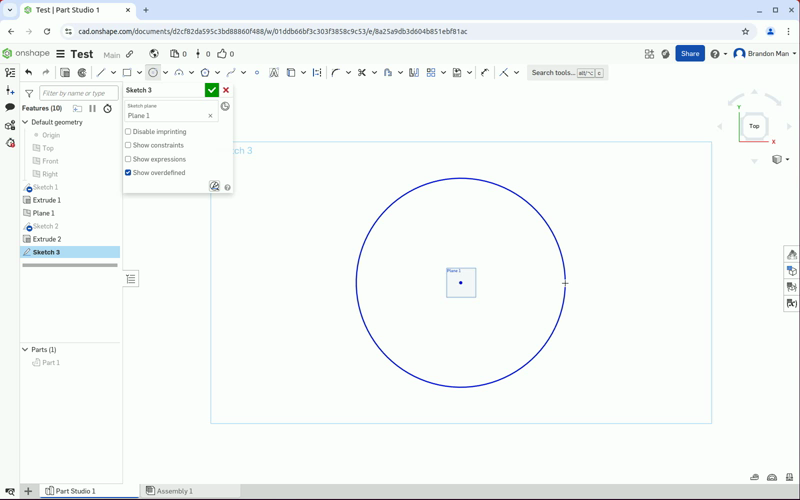
mouse_move(460, 282)
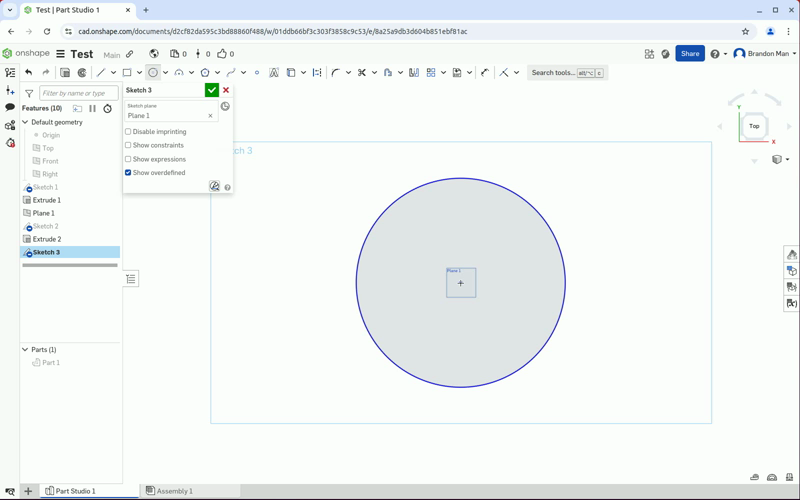
click(460, 282)
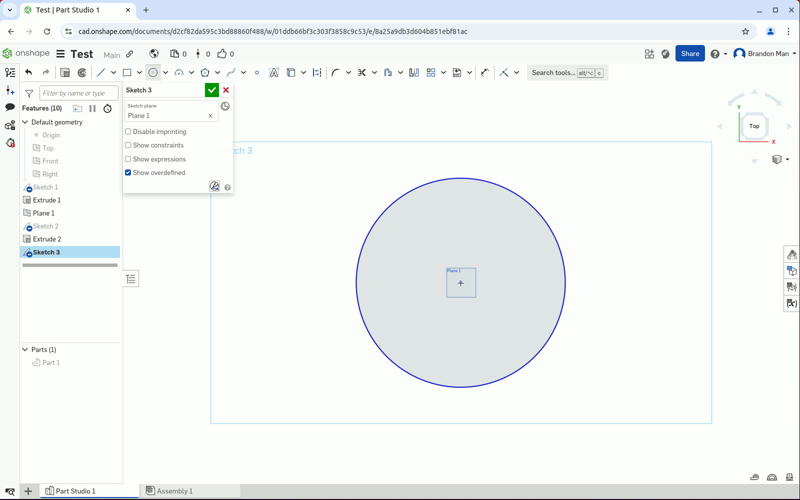
key_up(shift)
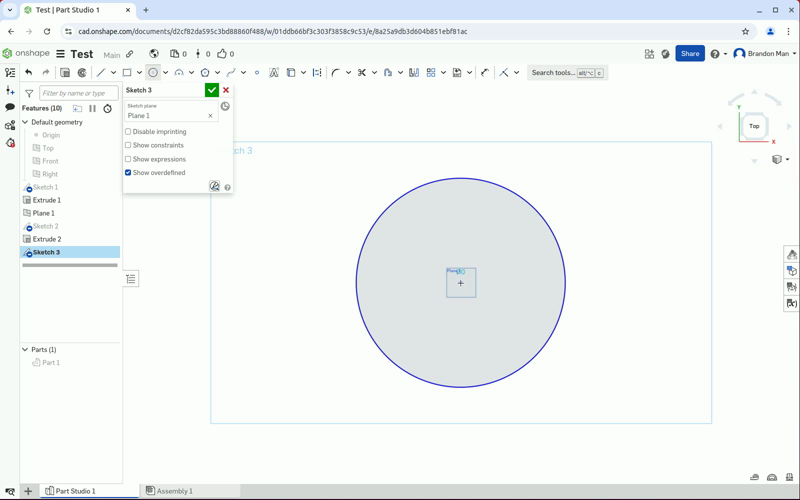
mouse_move(506, 282)
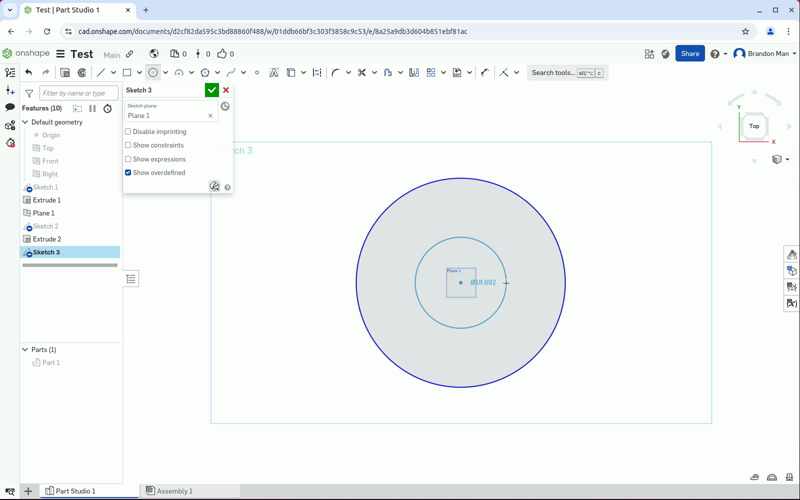
click(506, 282)
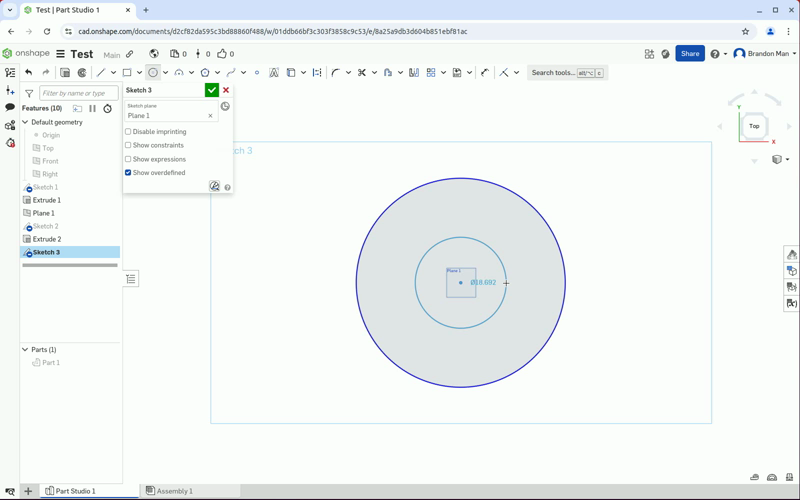
key(esc)
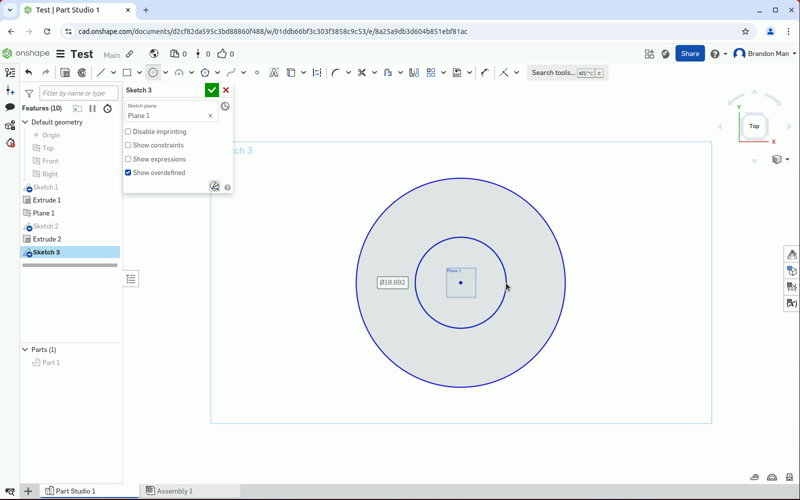
mouse_move(526, 303)
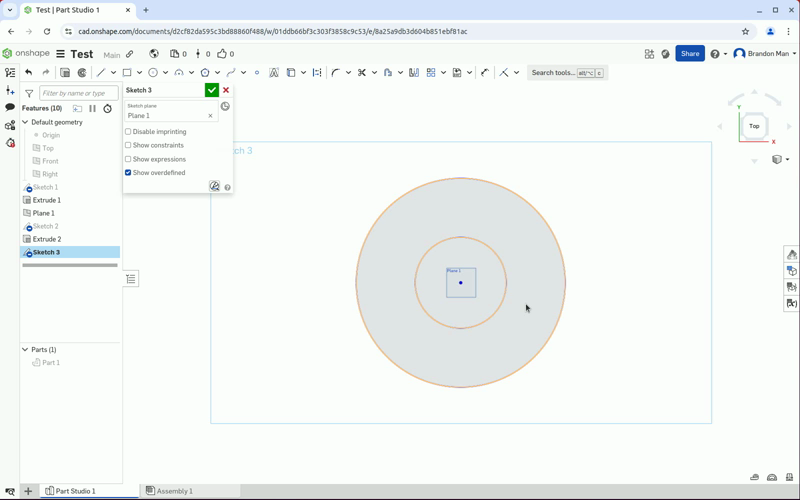
click(526, 303)
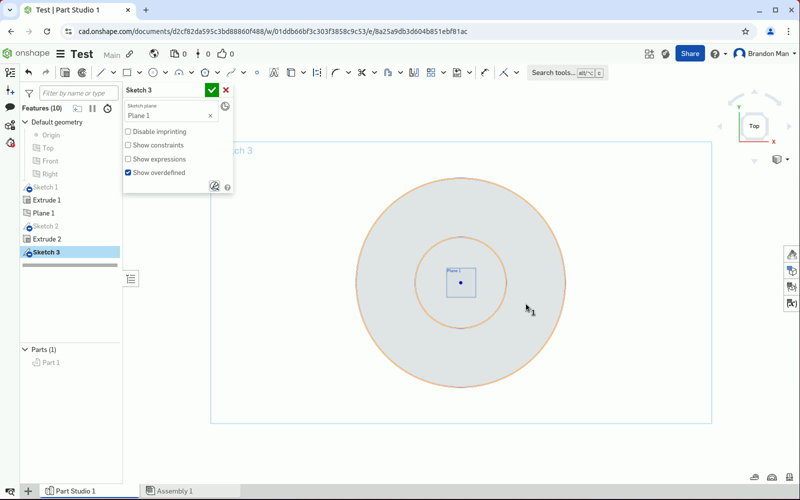
mouse_move(73, 352)
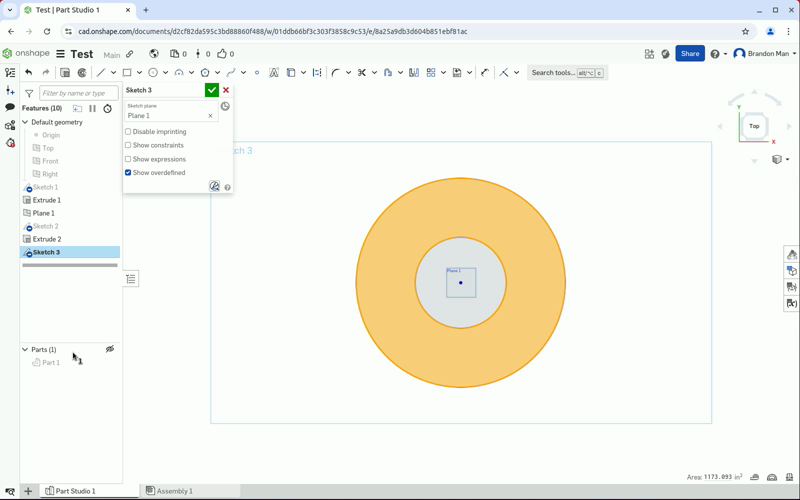
key(shift+y)
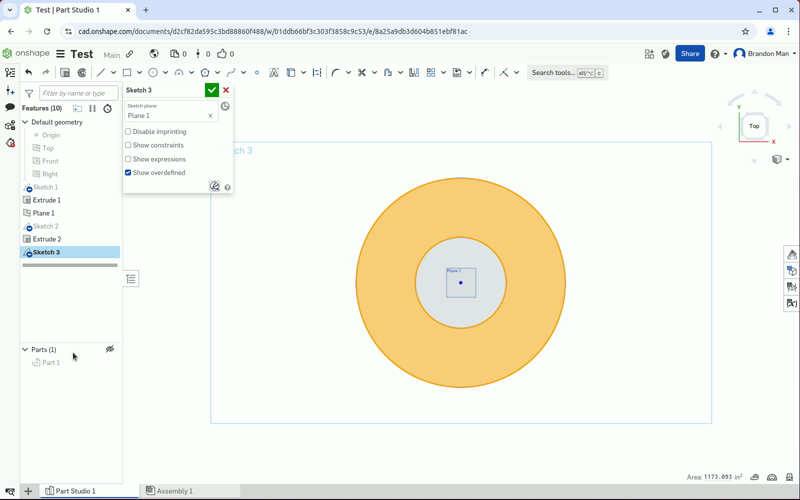
key(shift+e)
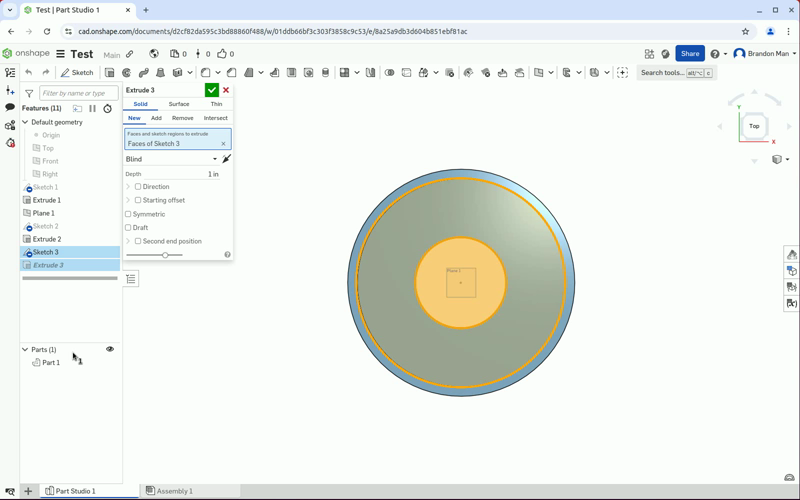
mouse_move(143, 106)
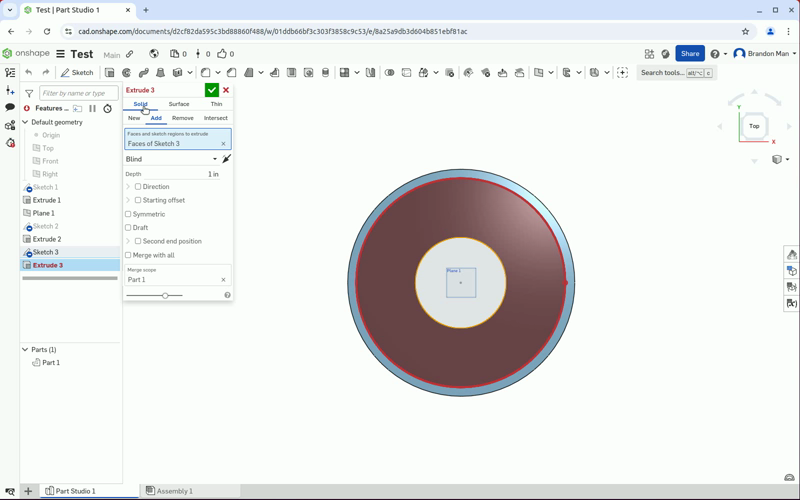
click(143, 106)
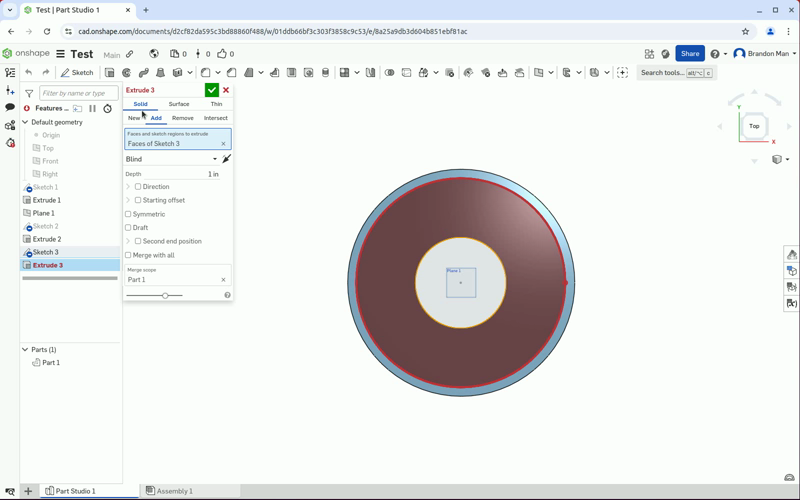
mouse_move(137, 120)
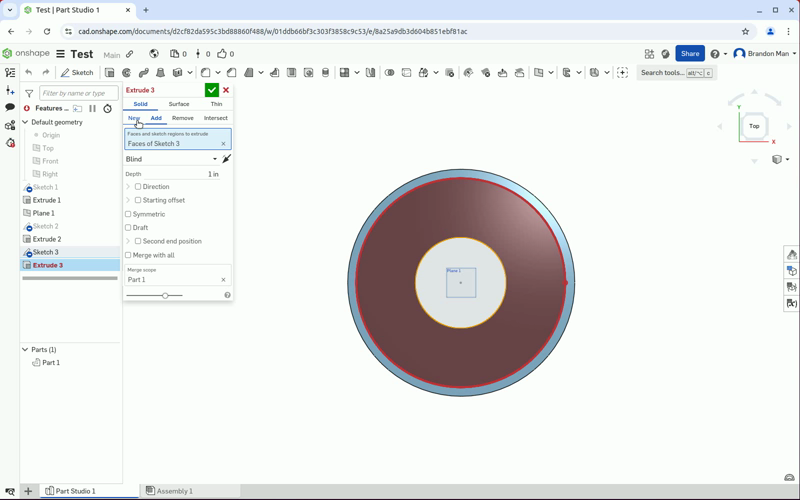
click(137, 120)
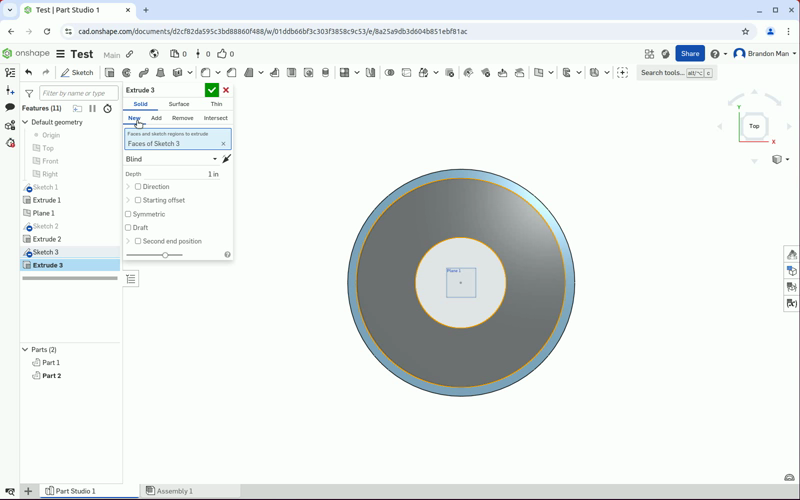
key(tab, 4)
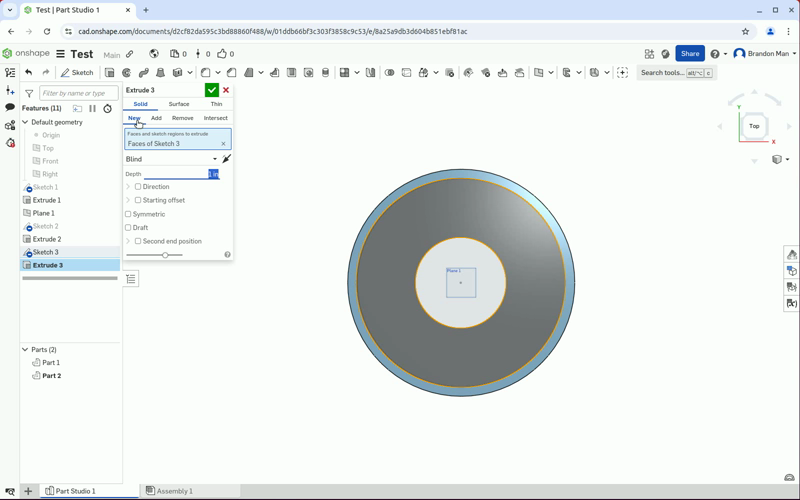
text(-2.166)
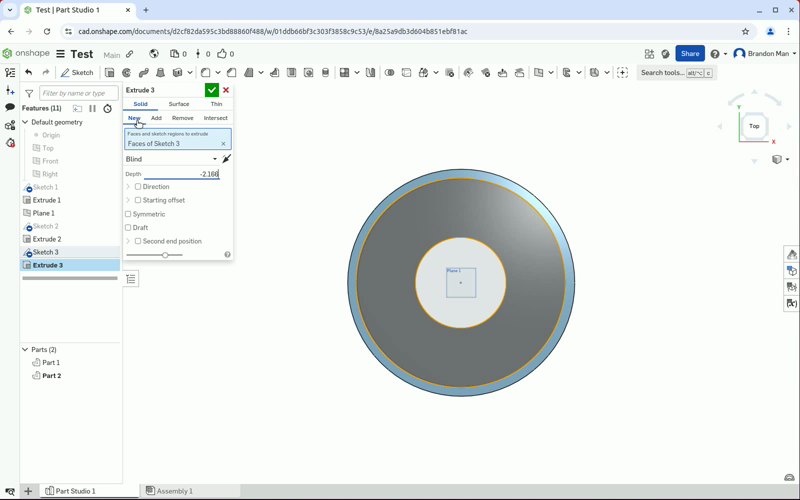
key(enter)
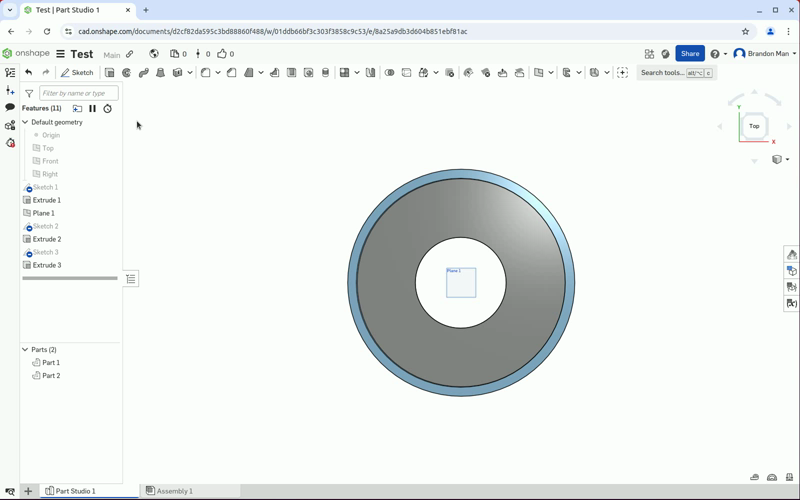
key(shift+h)
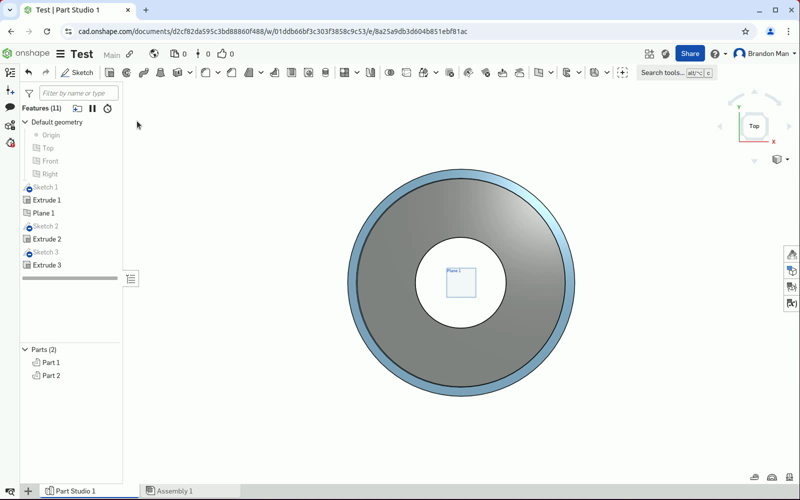
key(shift+h)
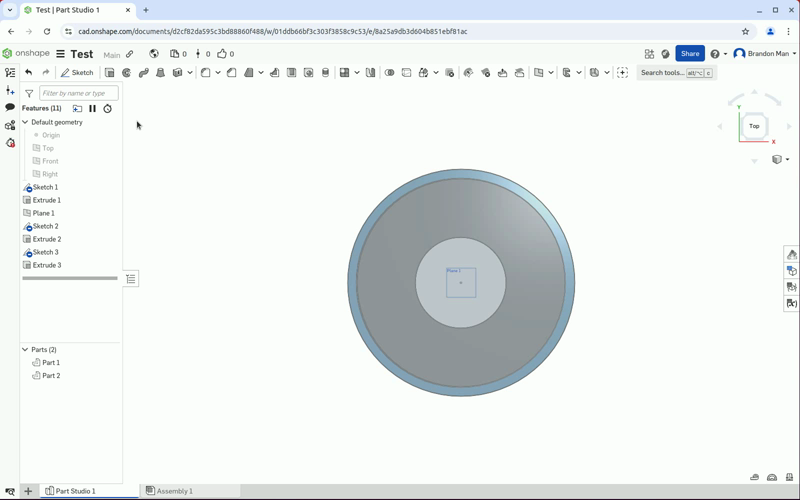
key(shift+7)
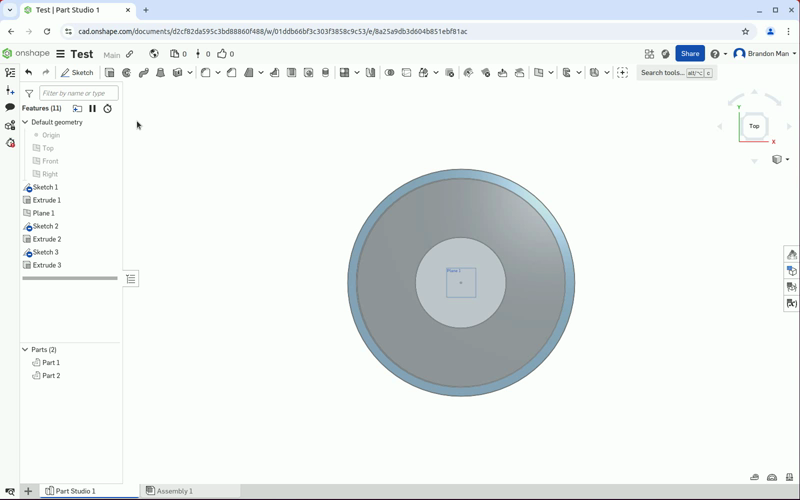
key(up, 3)
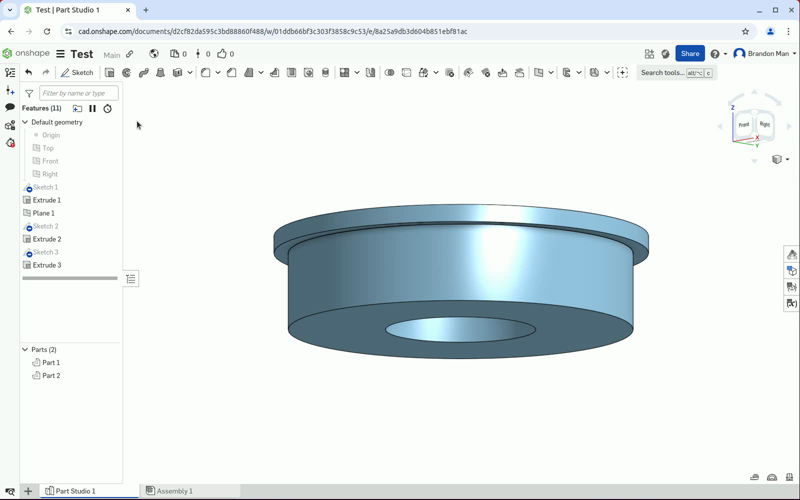
key(left, 3)
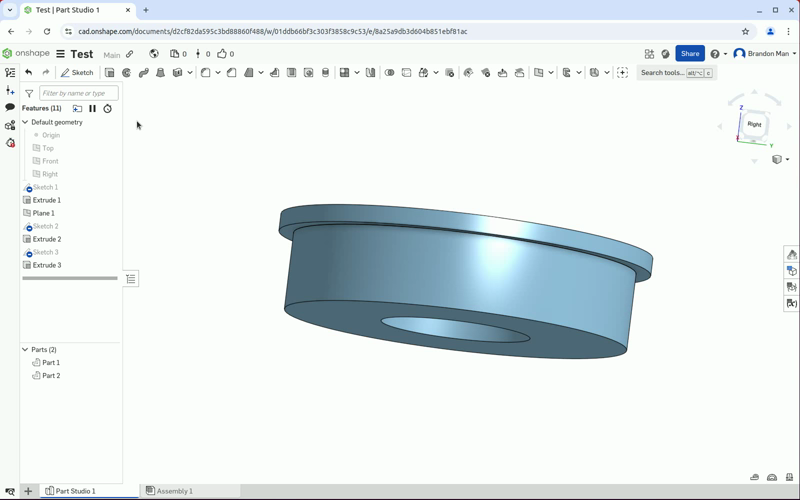
key(right, 3)
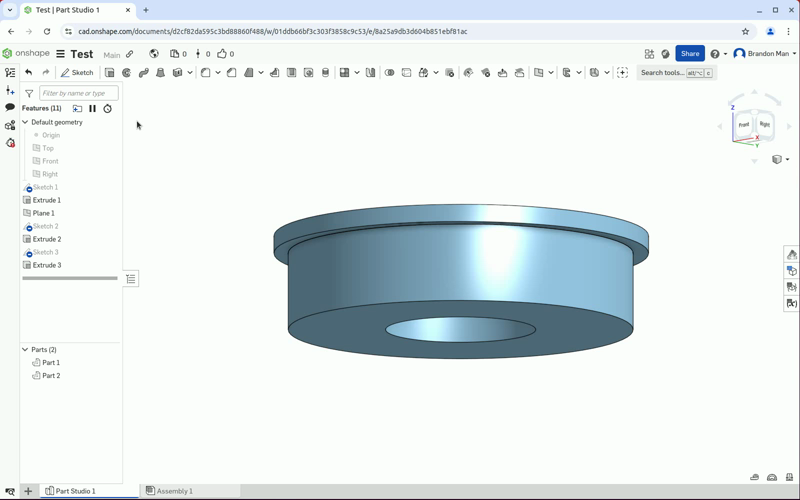
key(down, 3)
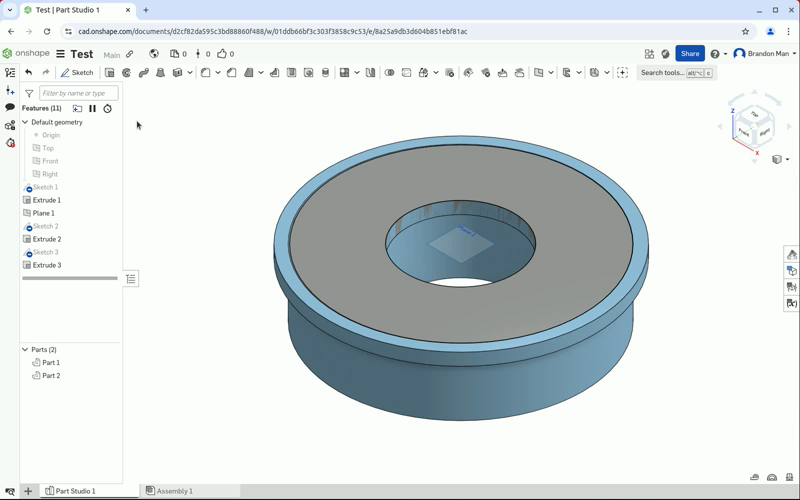
mouse_move(73, 189)
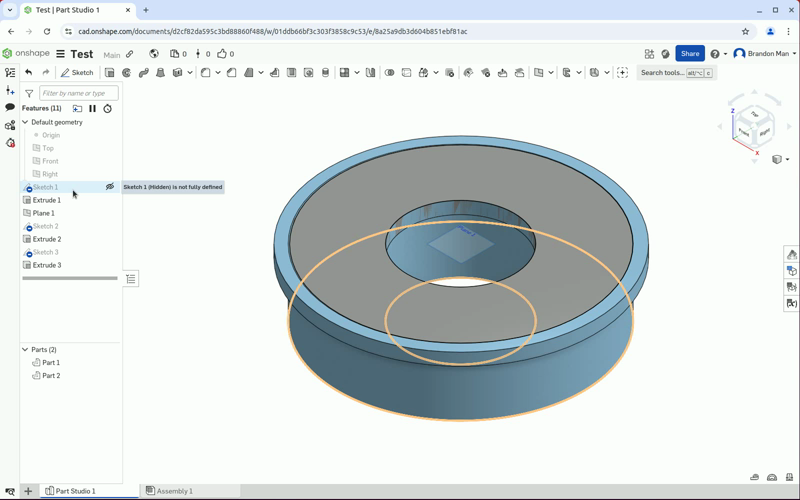
click(73, 189)